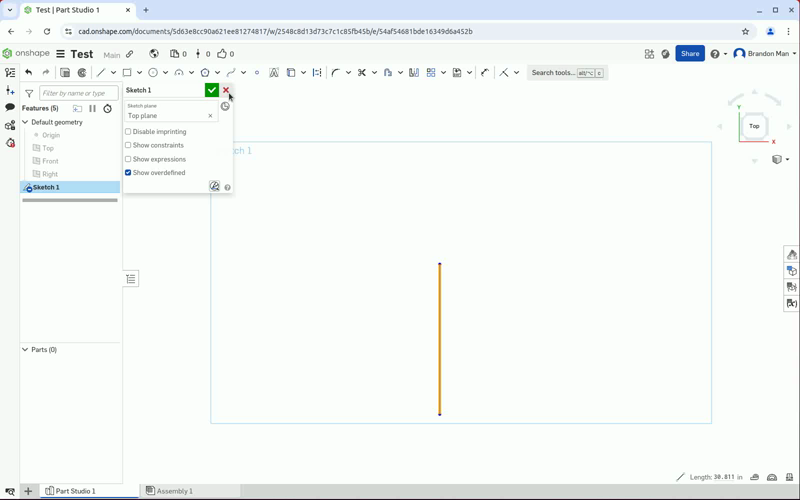
key(shift+h)
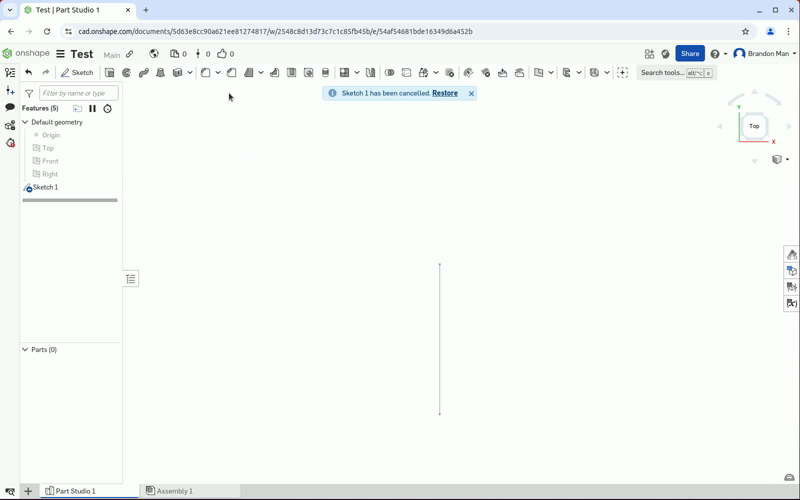
key(shift+s)
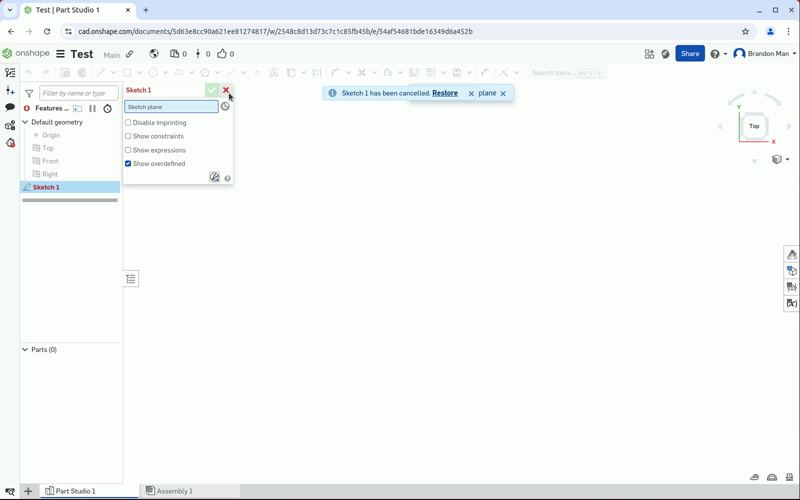
mouse_move(73, 150)
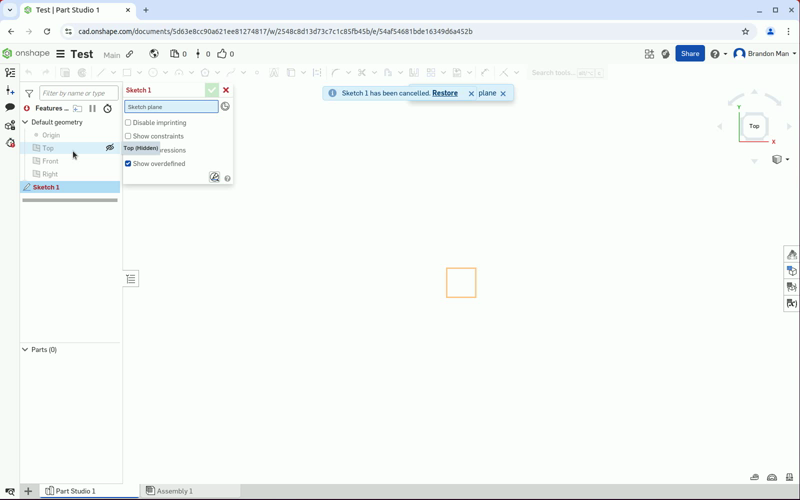
click(73, 150)
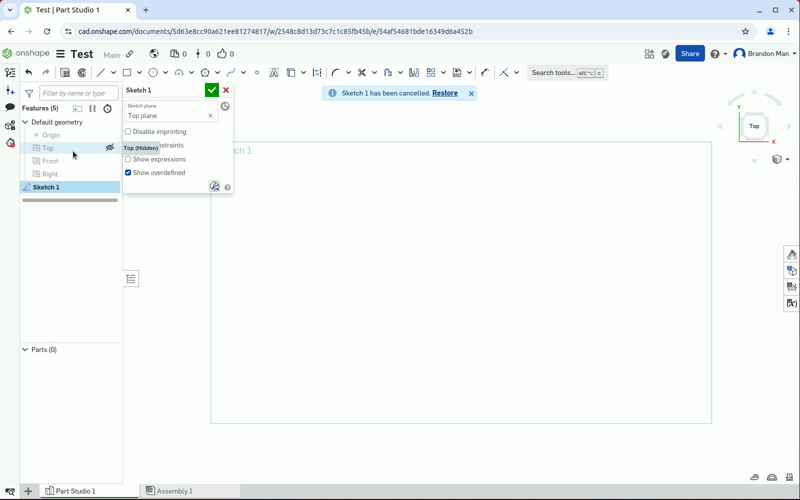
mouse_move(73, 352)
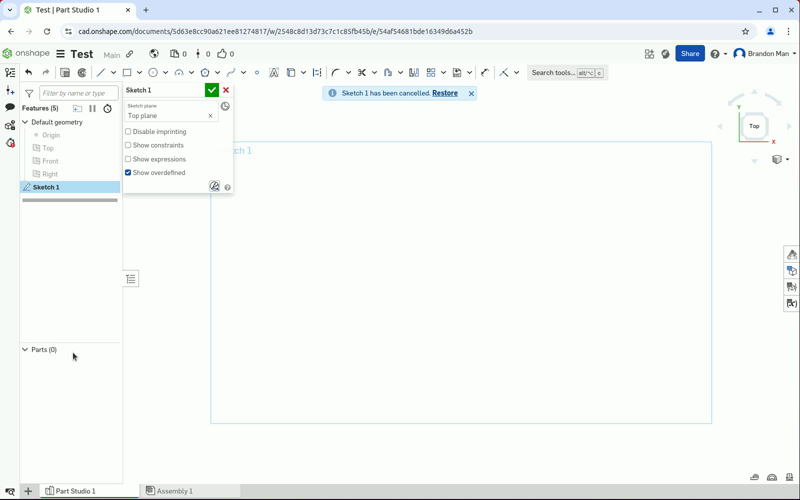
key(y)
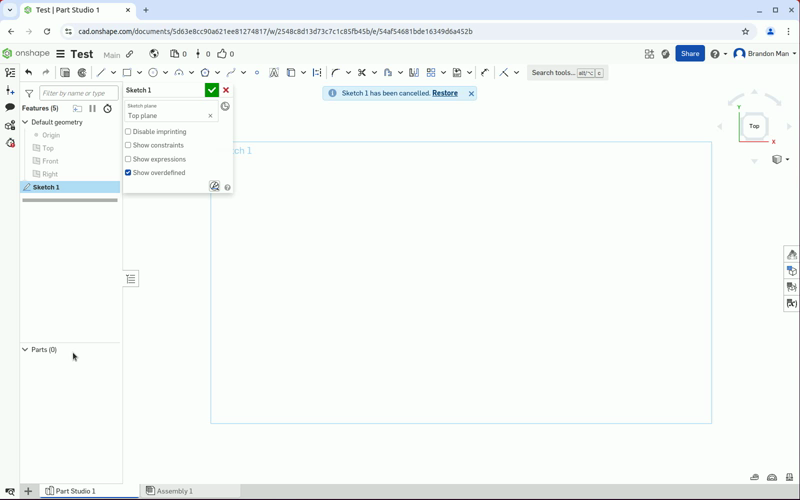
key(l)
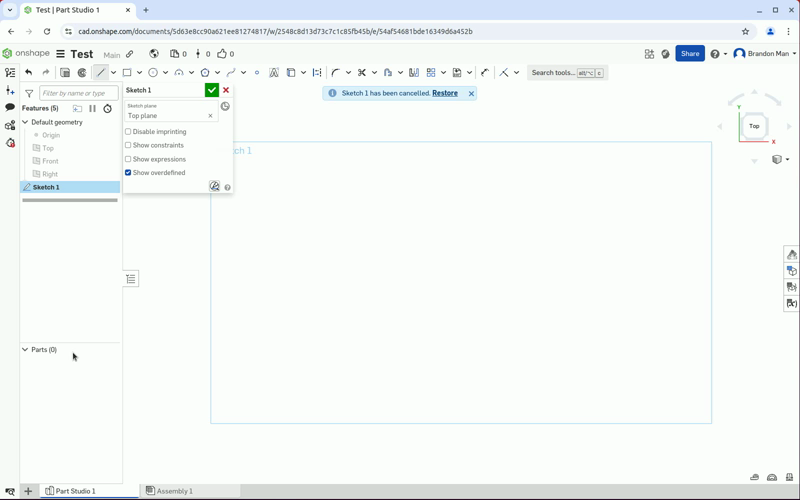
key_down(shift)
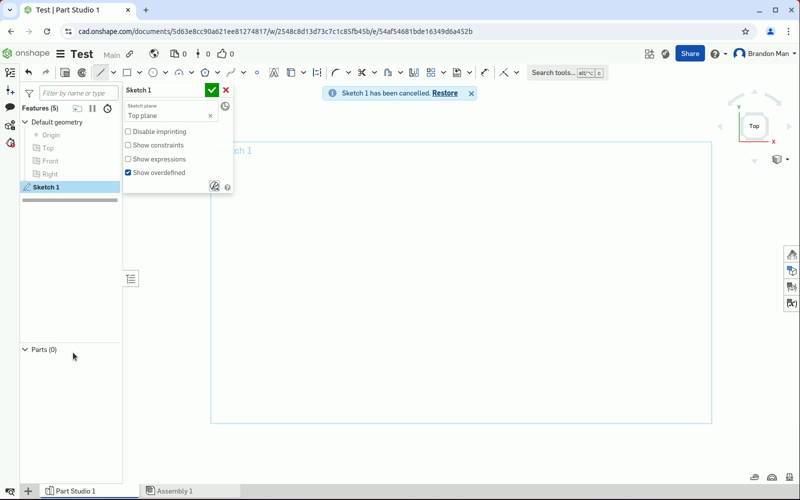
mouse_move(348, 395)
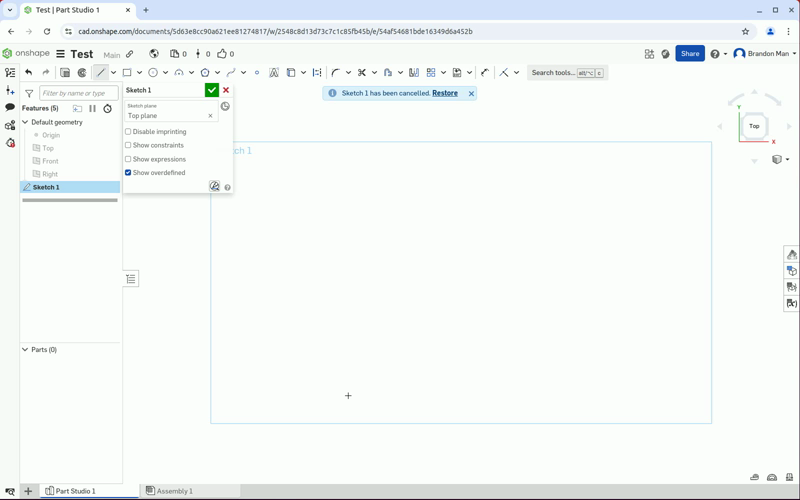
click(348, 395)
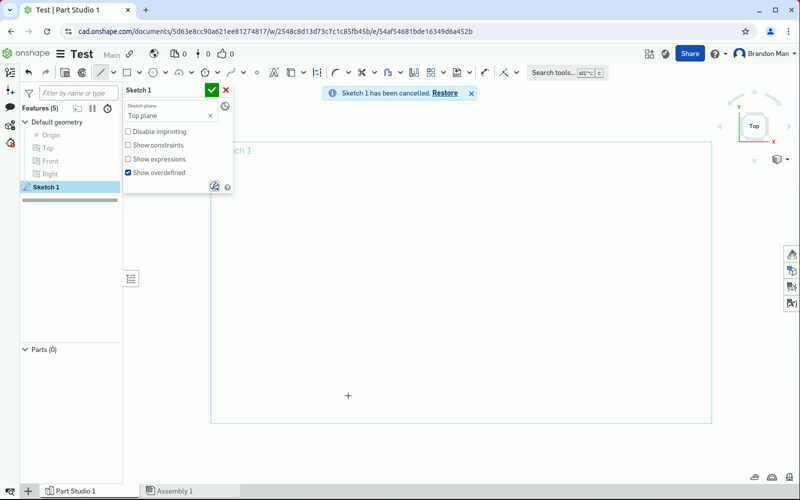
key_up(shift)
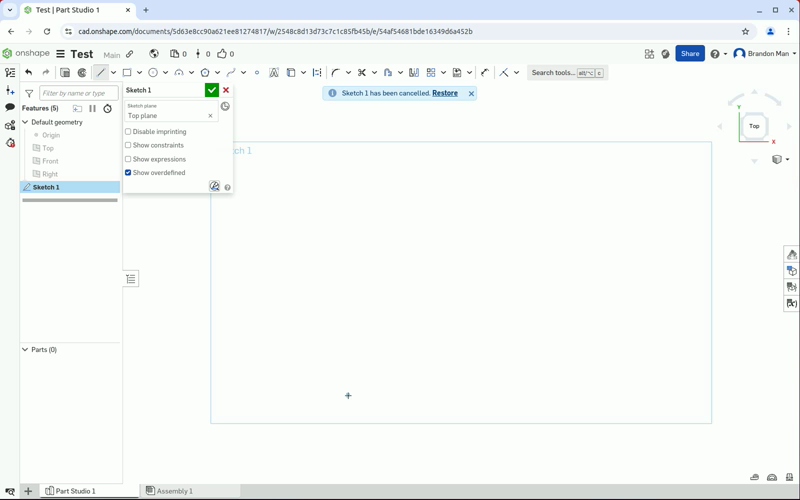
key_down(shift)
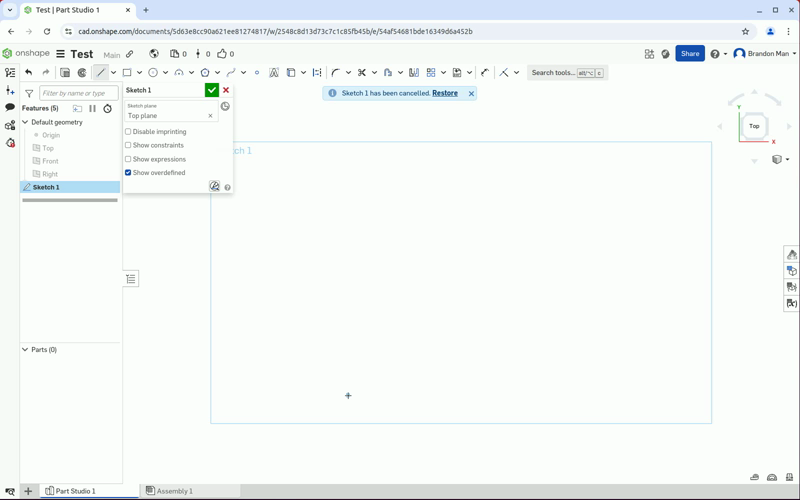
mouse_move(572, 395)
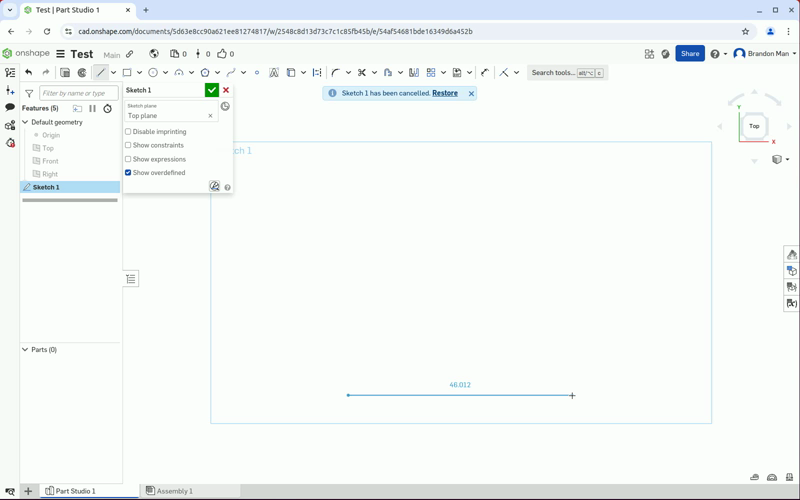
click(572, 395)
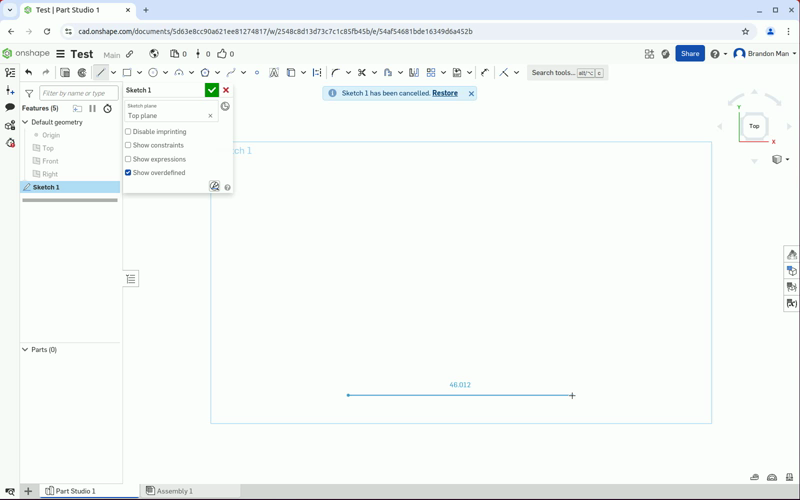
key_up(shift)
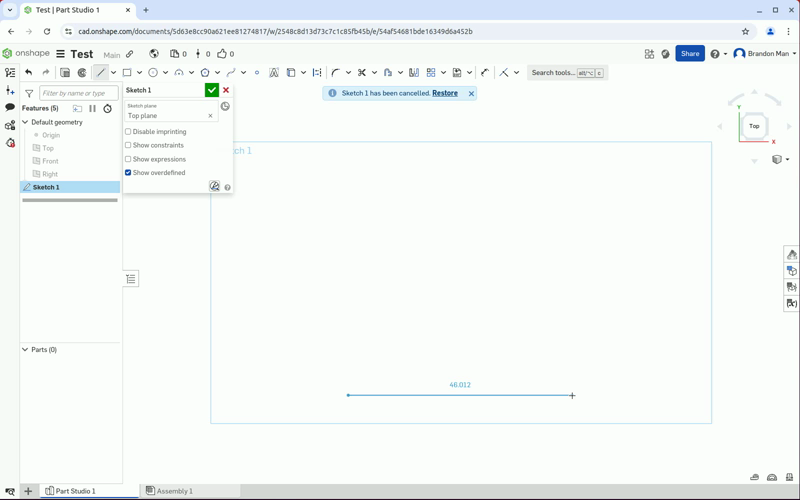
key_down(shift)
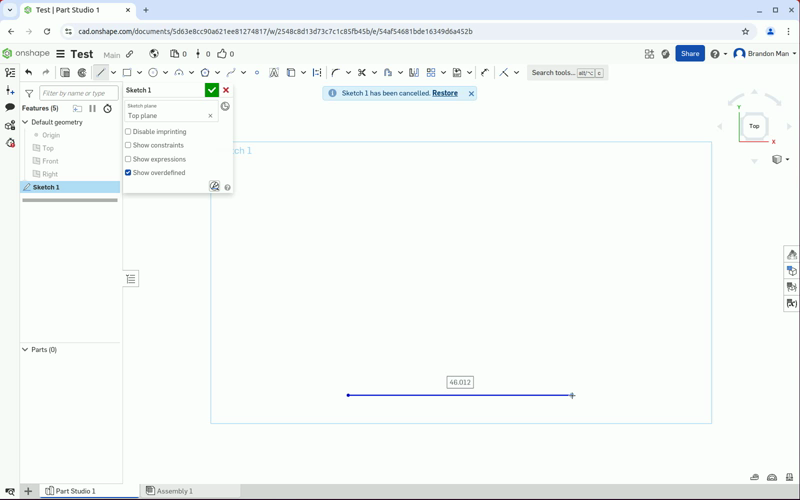
mouse_move(572, 171)
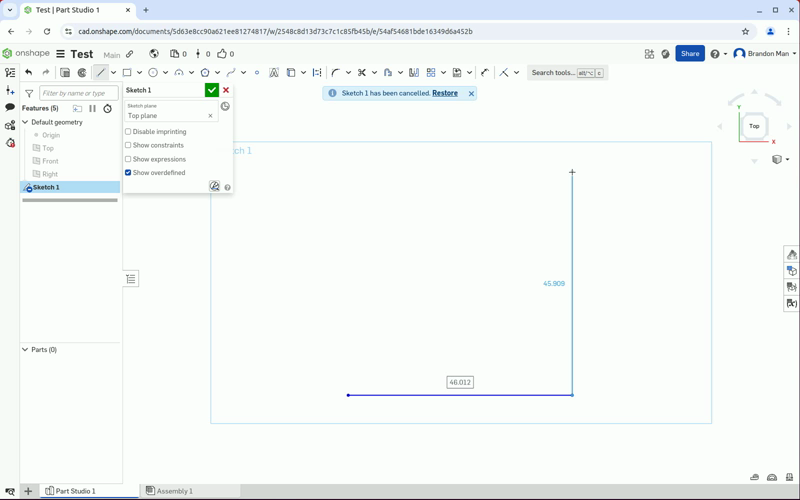
click(572, 171)
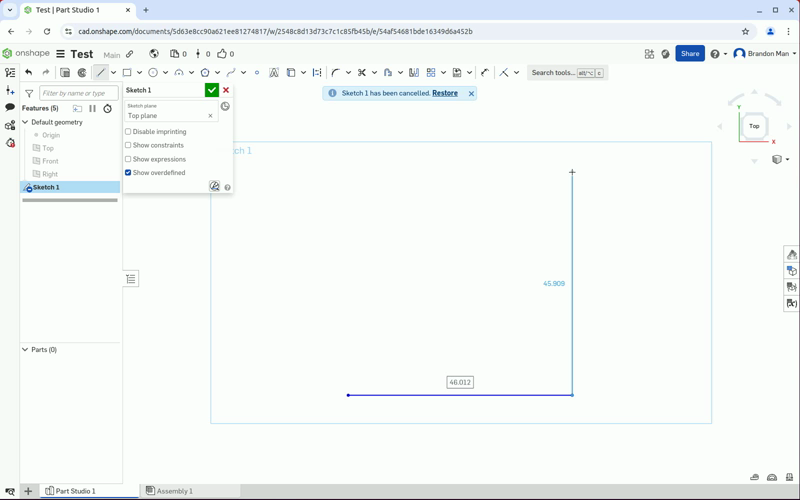
key_up(shift)
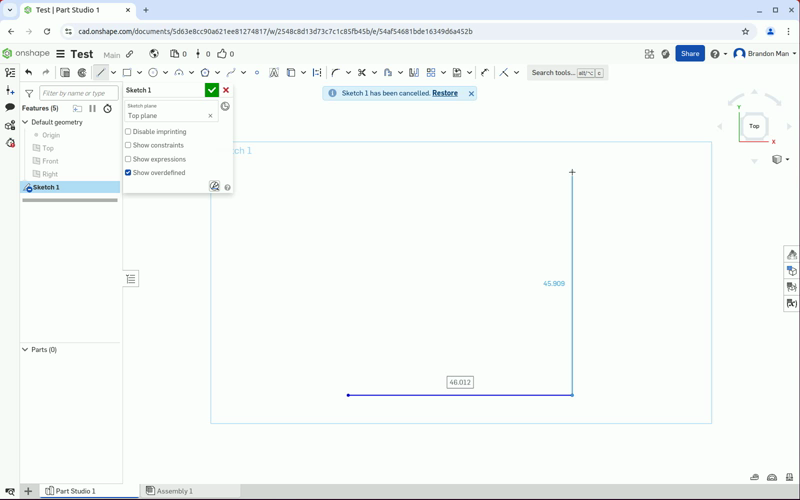
key_down(shift)
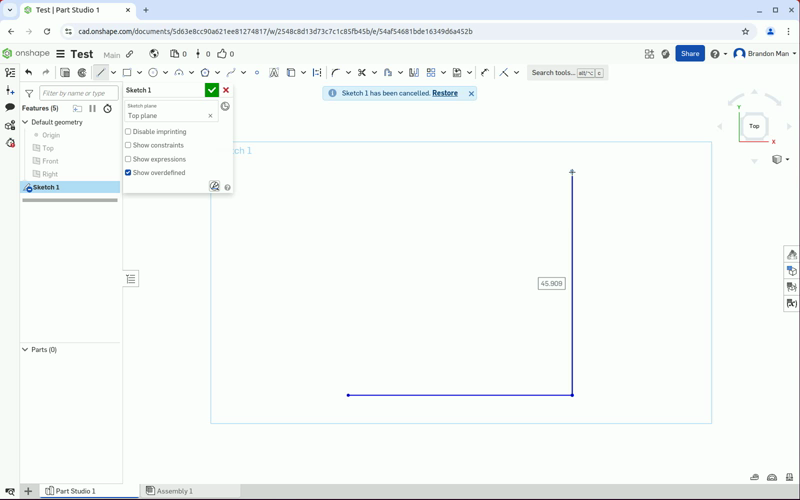
mouse_move(348, 171)
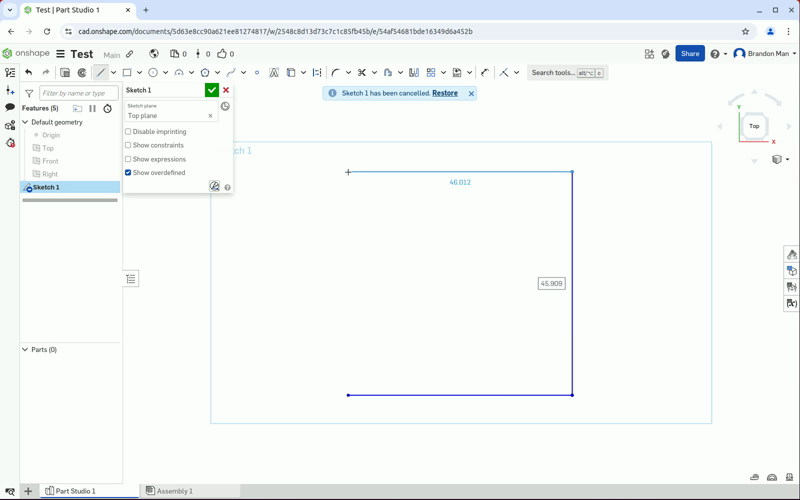
click(348, 171)
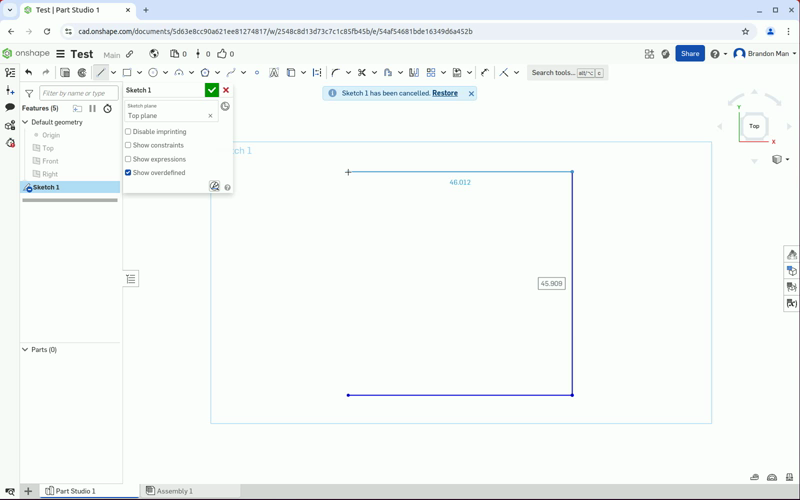
key_up(shift)
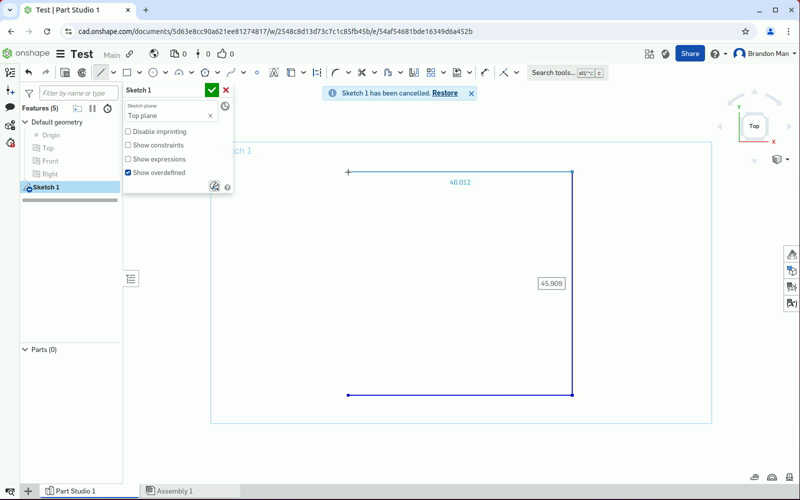
key_down(shift)
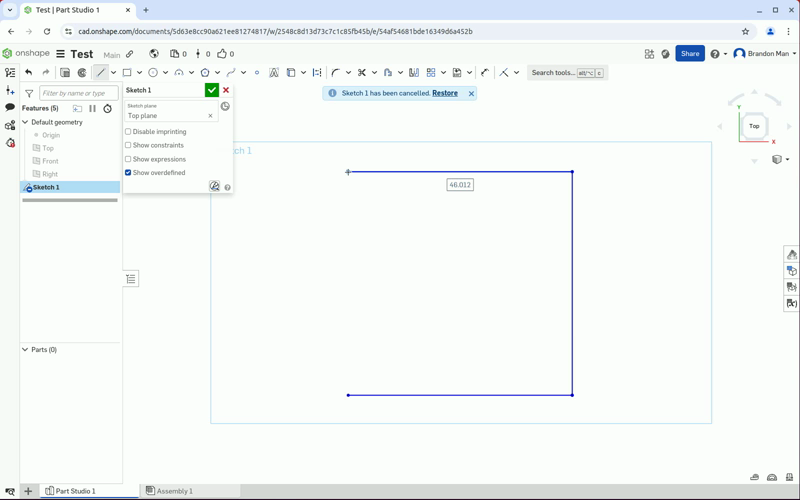
mouse_move(348, 395)
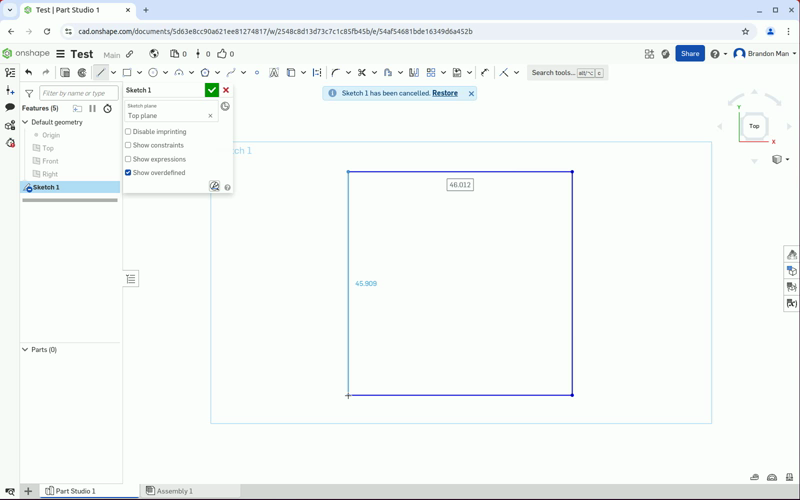
key_up(shift)
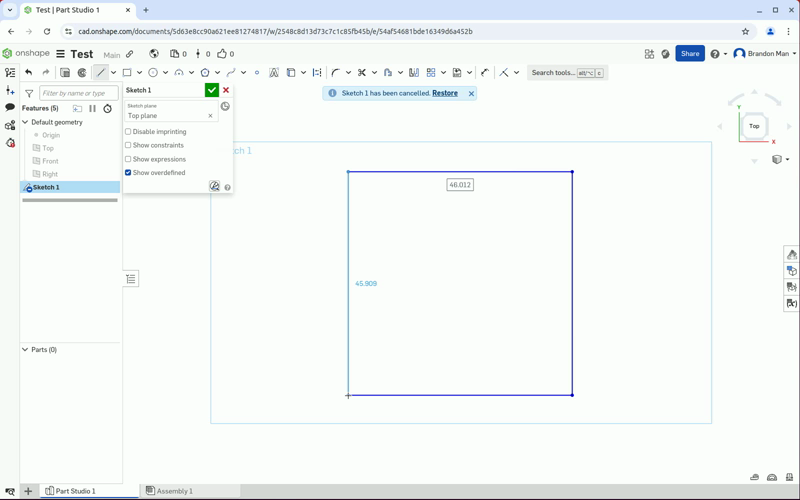
click(348, 395)
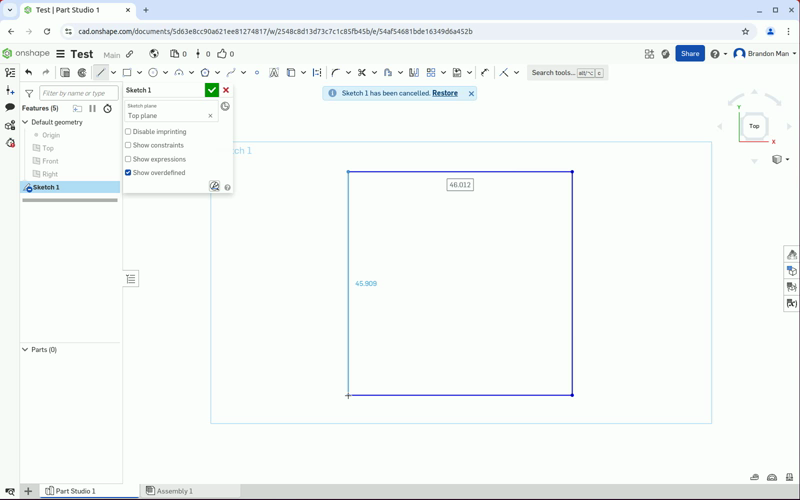
key(esc)
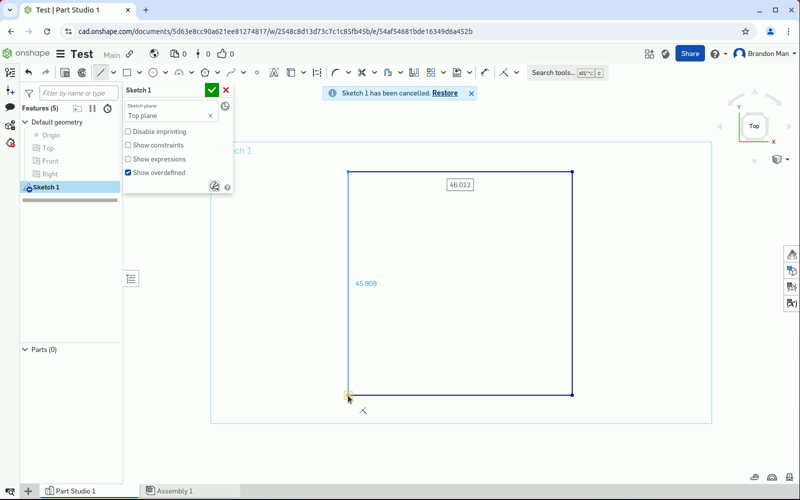
mouse_move(494, 320)
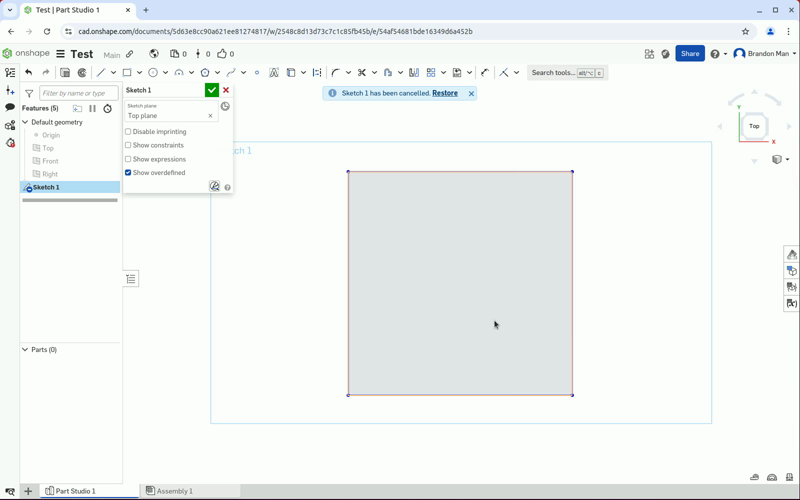
click(494, 320)
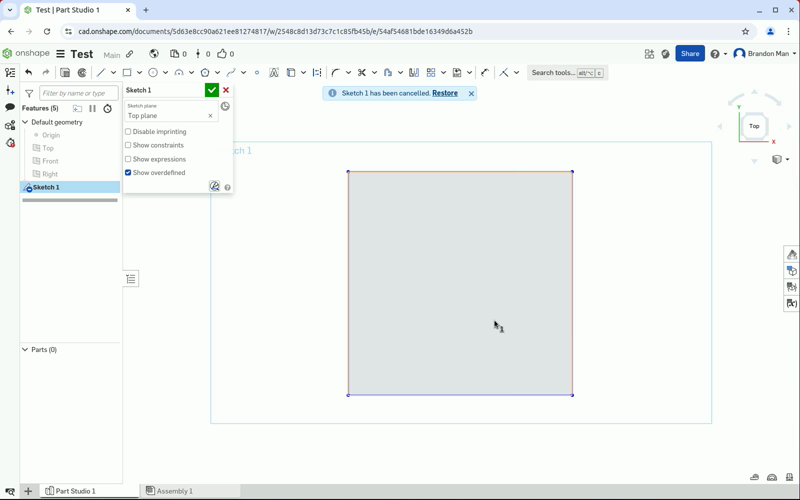
mouse_move(73, 352)
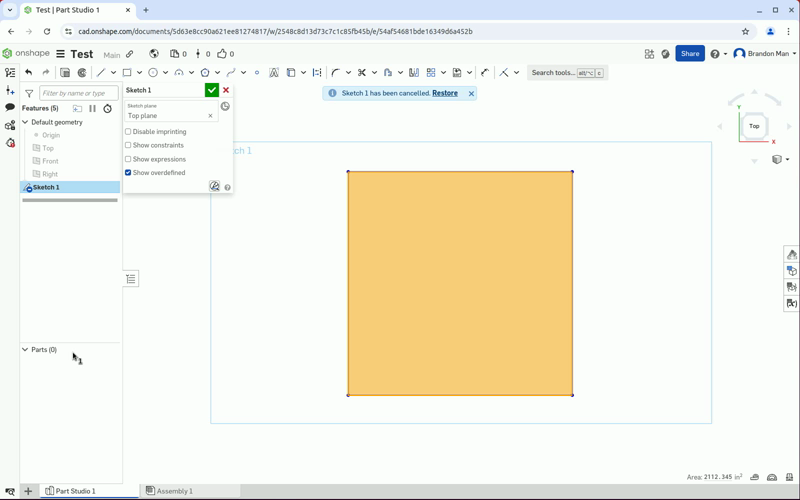
key(shift+y)
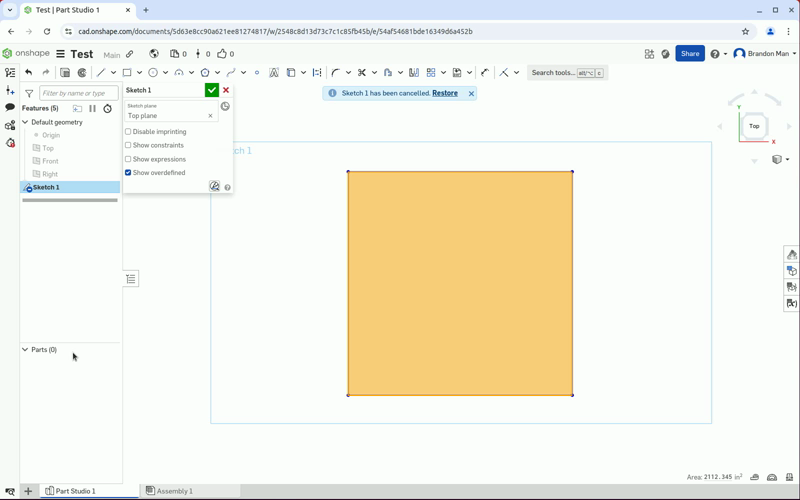
key(shift+e)
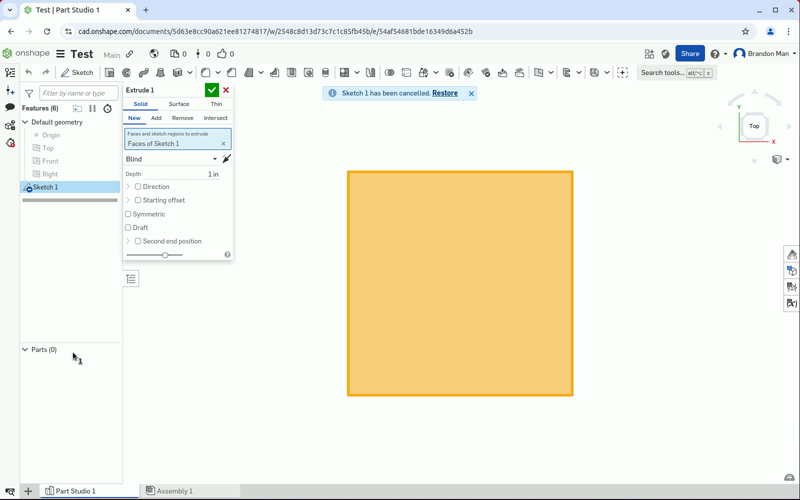
mouse_move(143, 106)
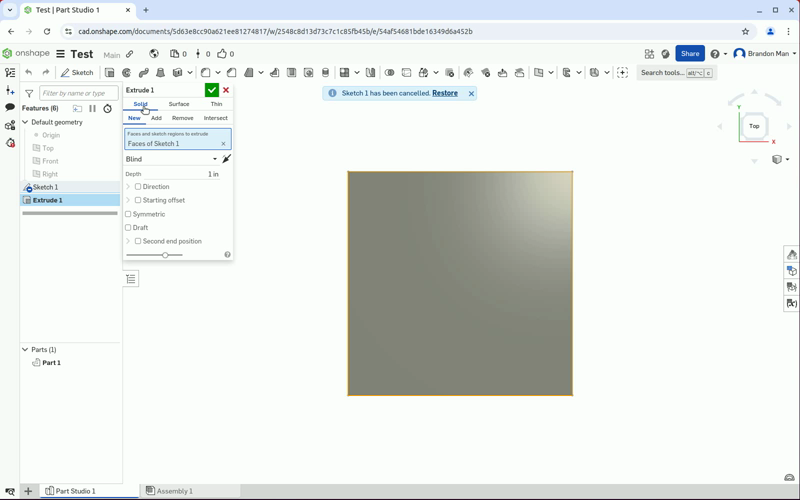
click(143, 106)
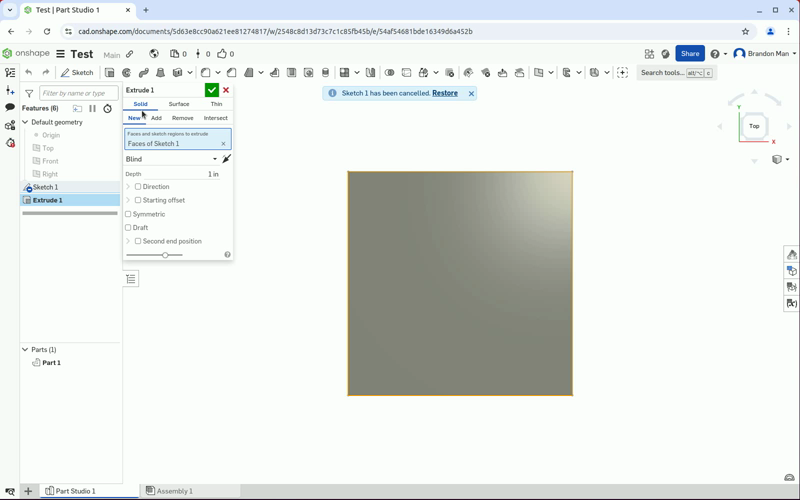
mouse_move(137, 120)
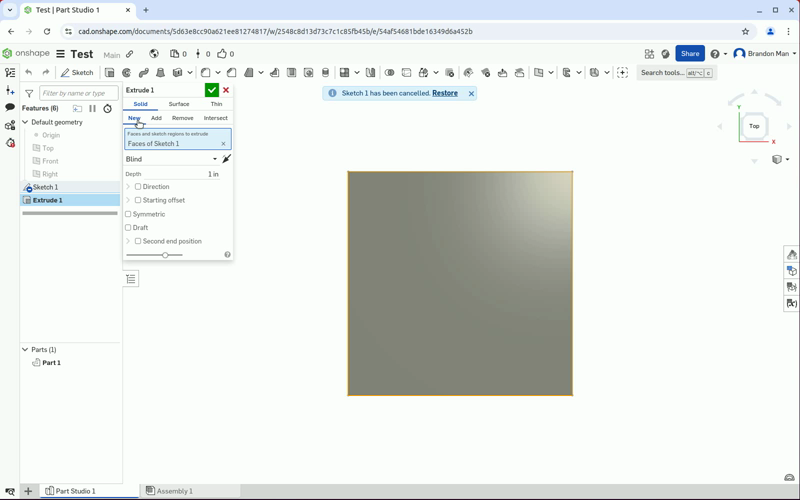
click(137, 120)
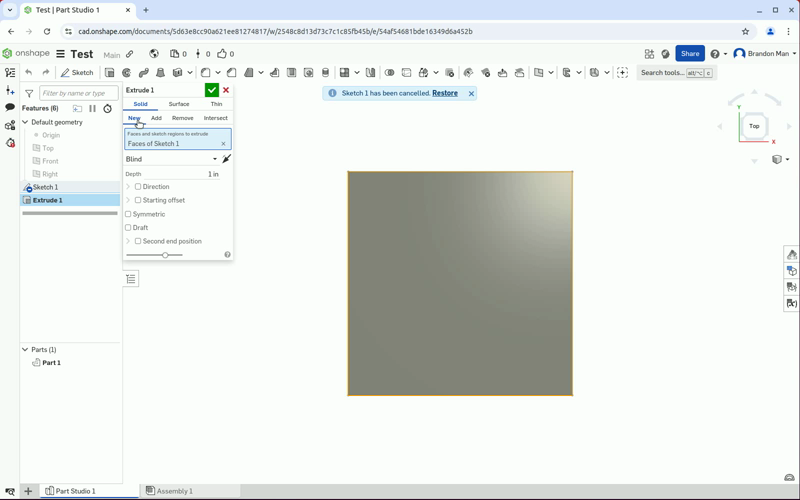
key(tab, 4)
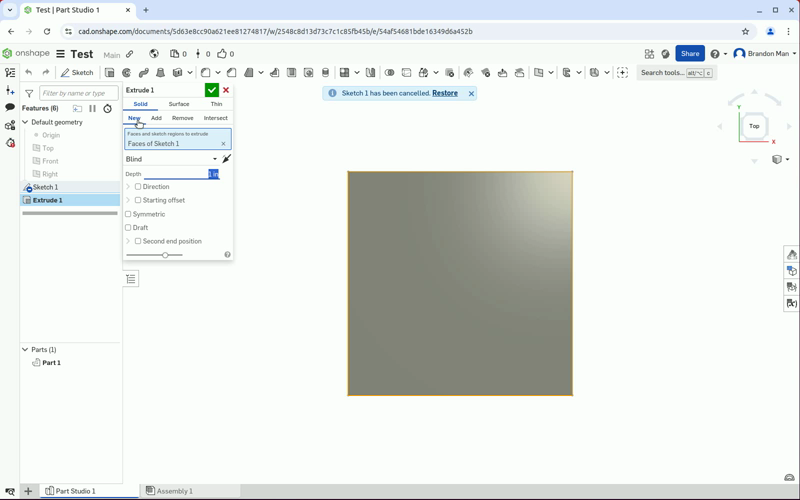
text(46.216)
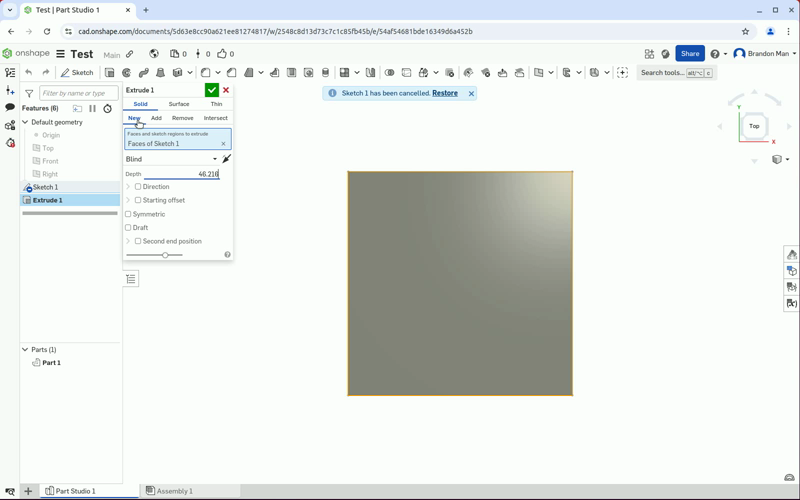
key(tab, 3)
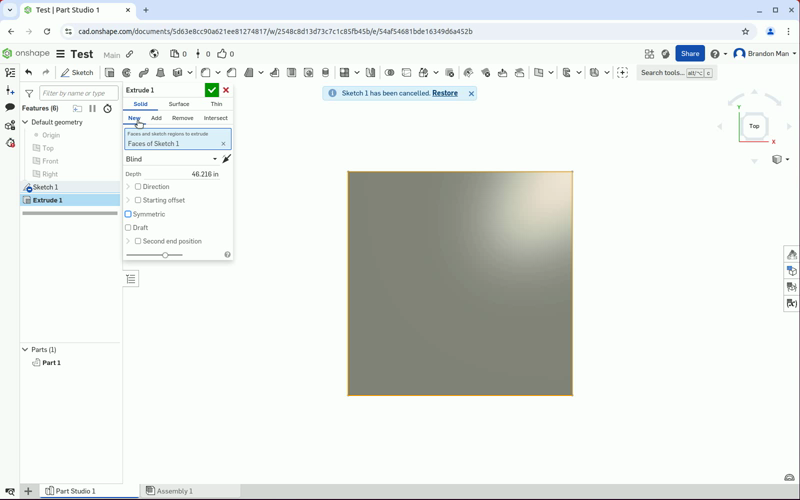
key(space)
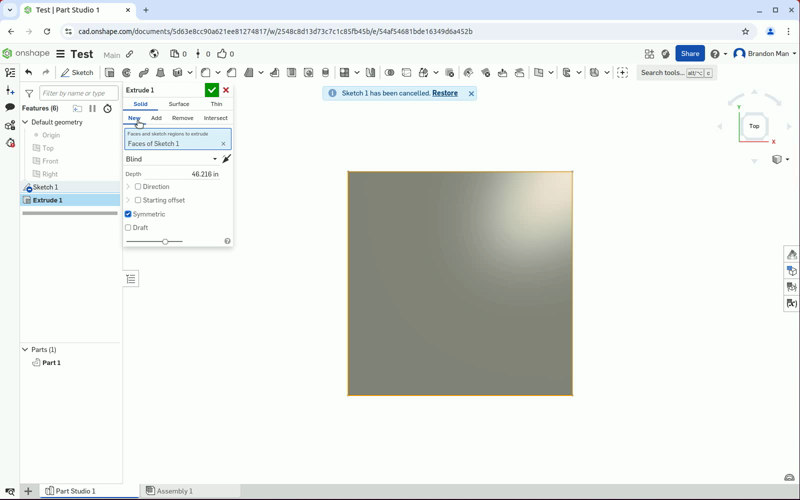
key(enter)
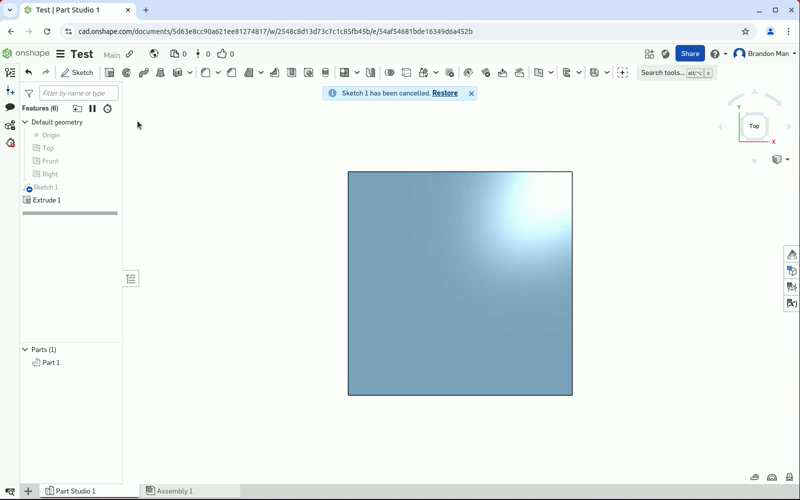
key(shift+h)
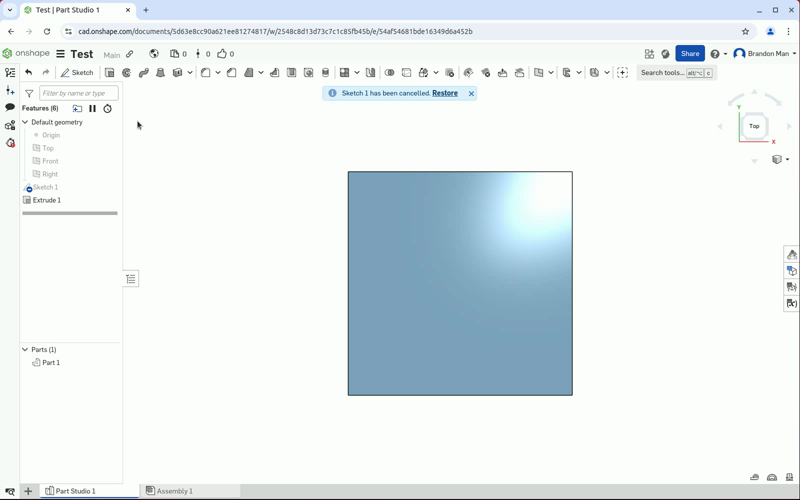
key(shift+h)
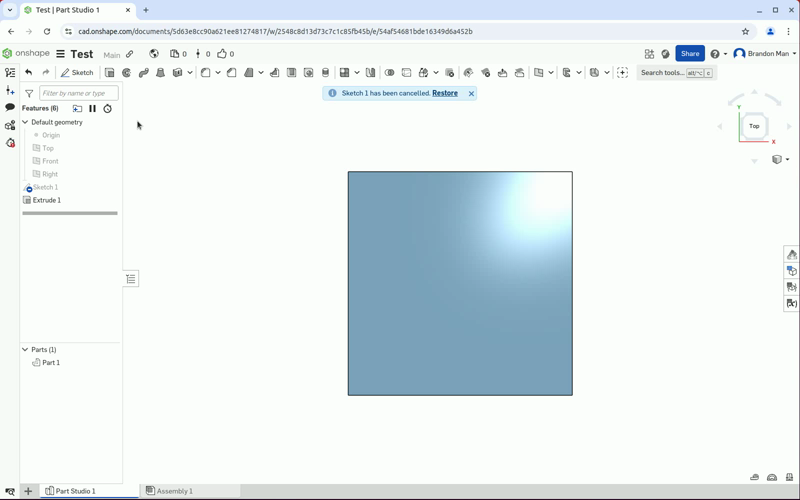
mouse_move(73, 189)
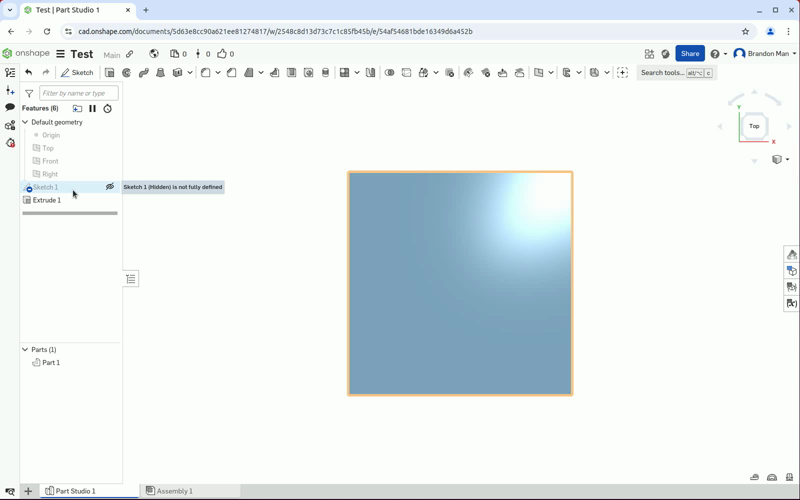
click(73, 189)
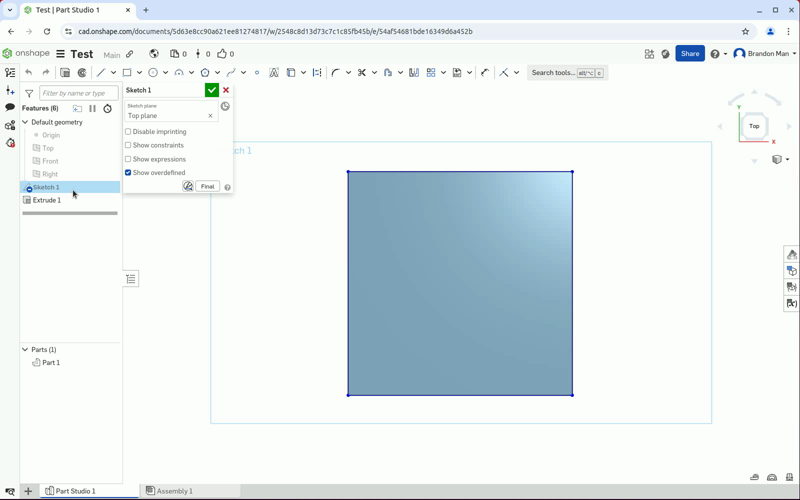
mouse_move(229, 92)
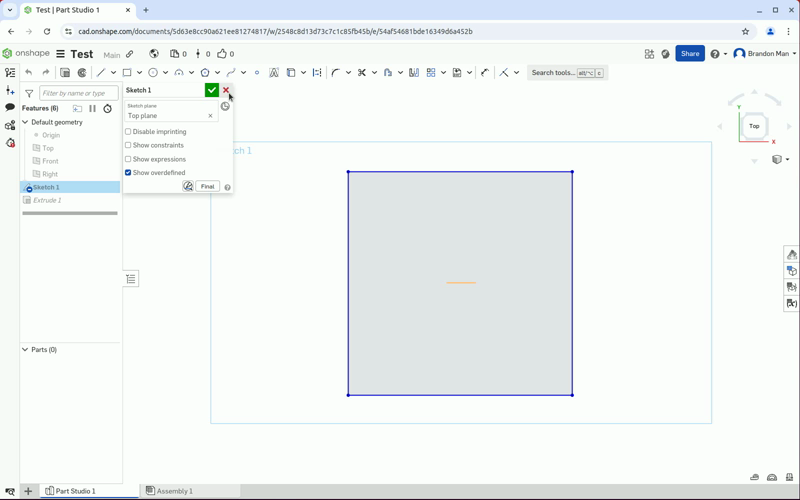
click(229, 92)
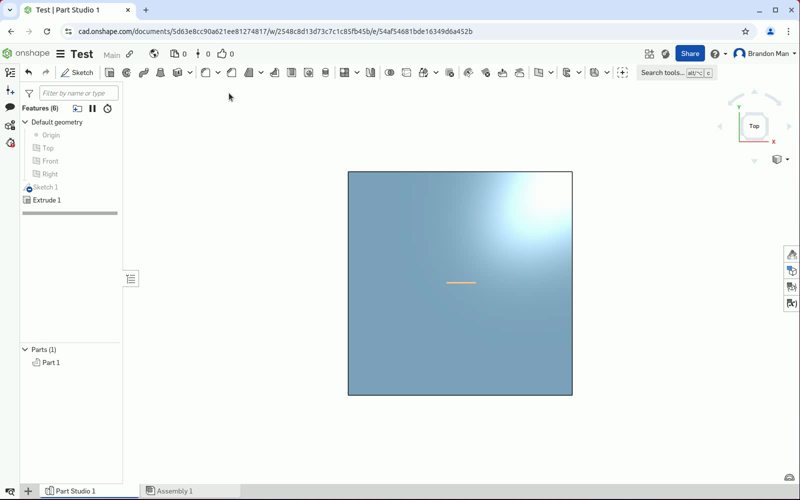
mouse_move(541, 75)
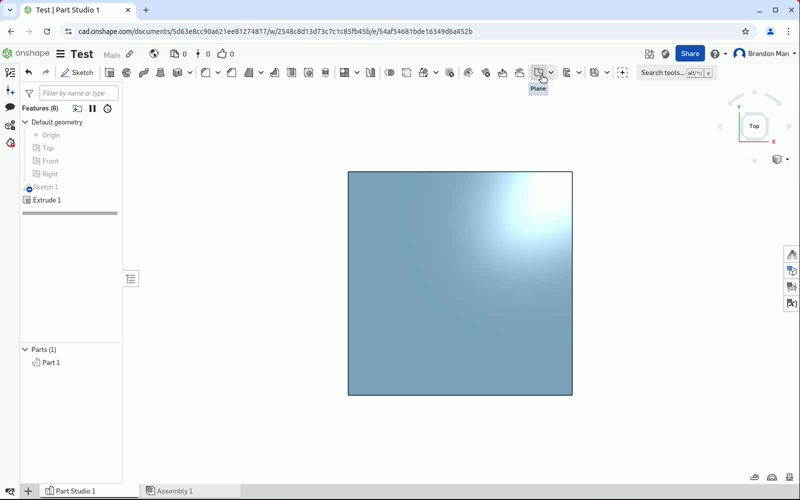
click(541, 75)
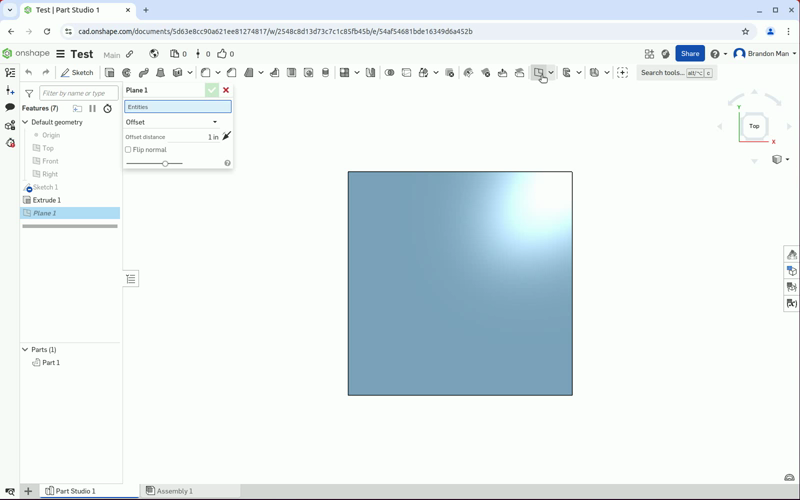
mouse_move(73, 150)
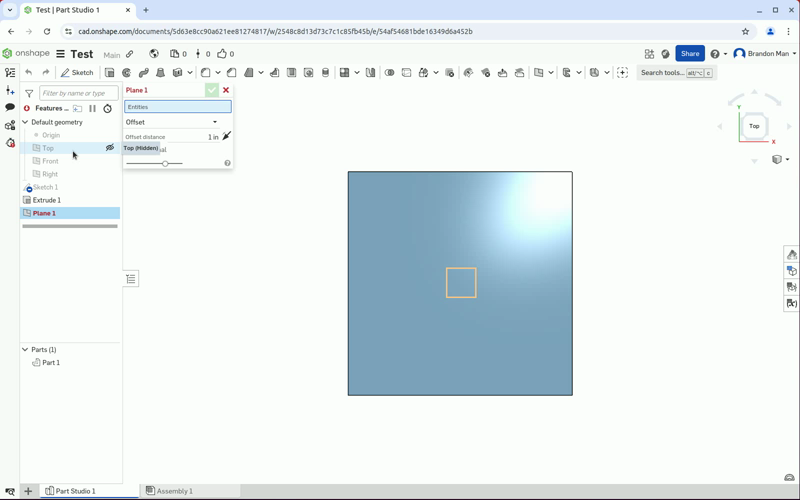
click(73, 150)
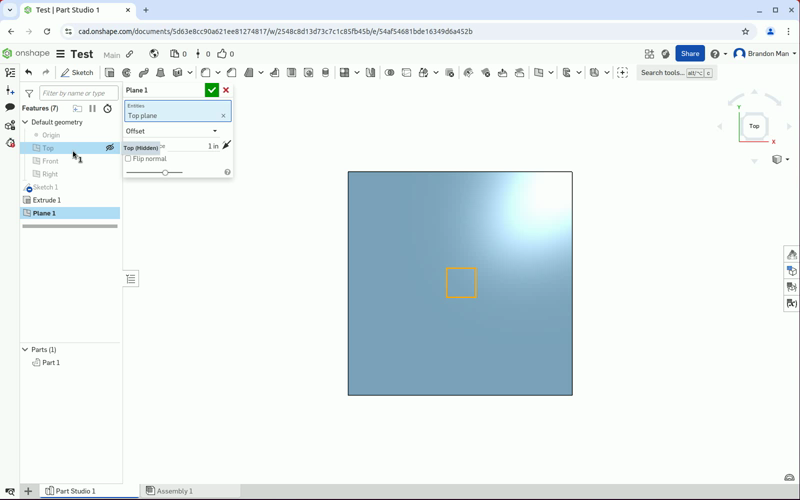
key(tab, 2)
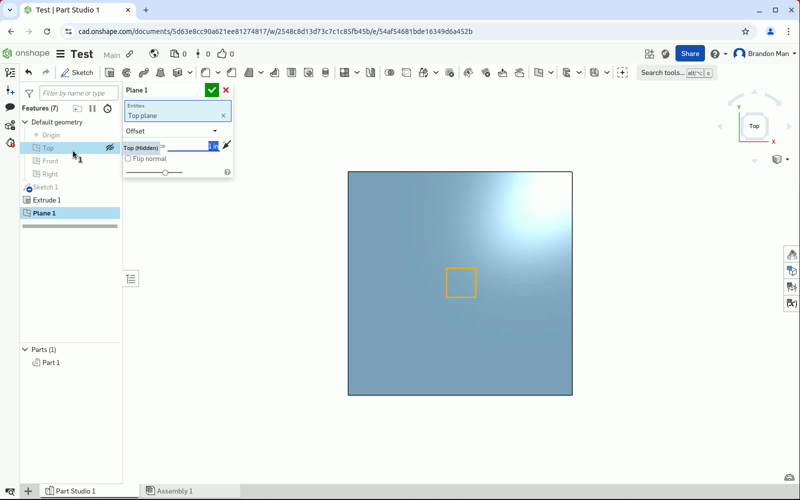
text(23.108)
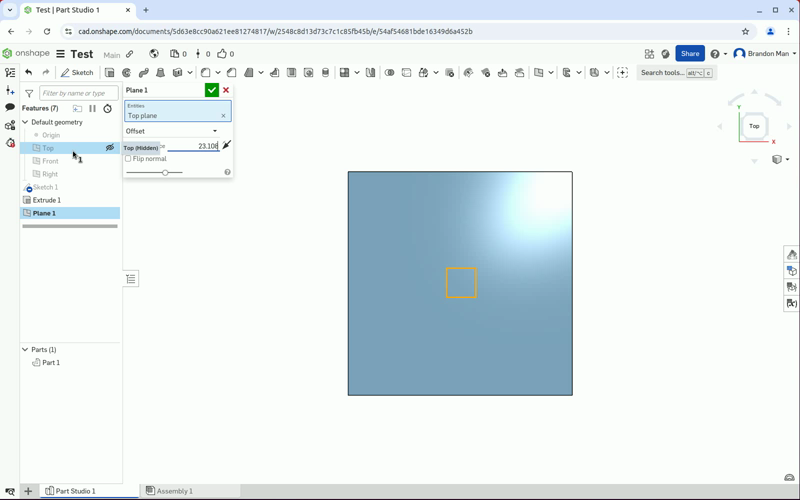
key(enter, 2)
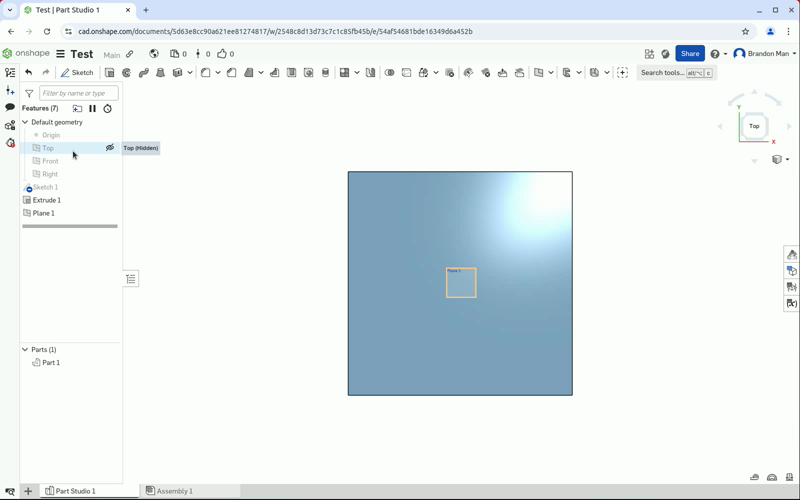
key(shift+s)
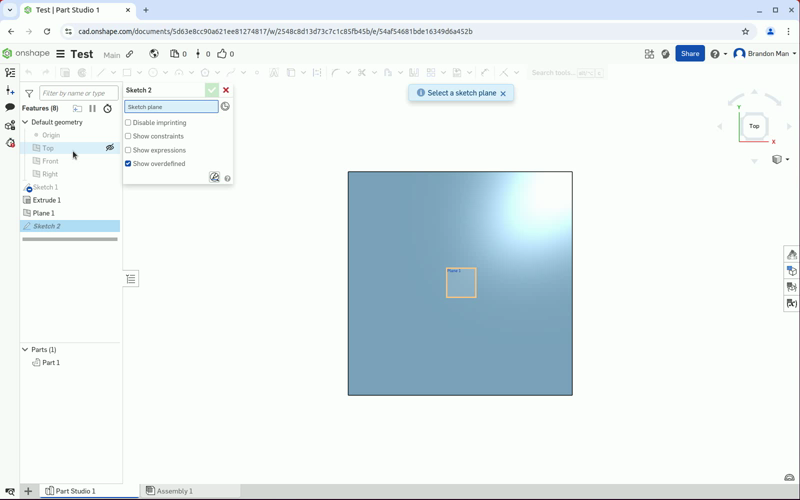
mouse_move(73, 215)
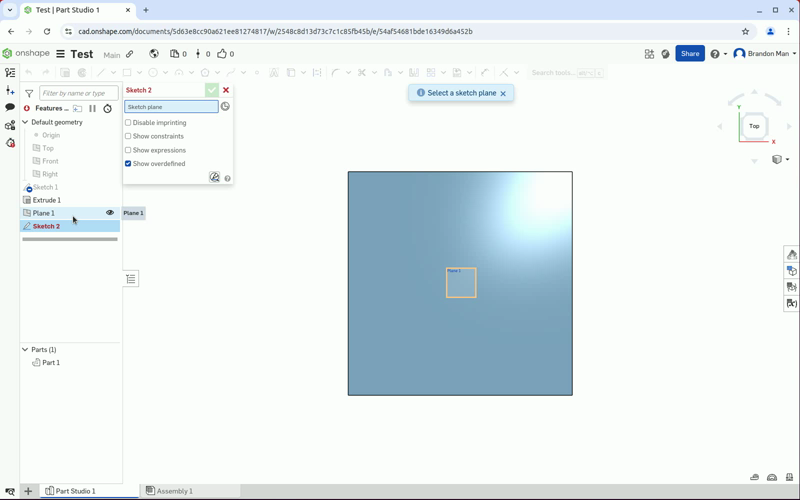
click(73, 215)
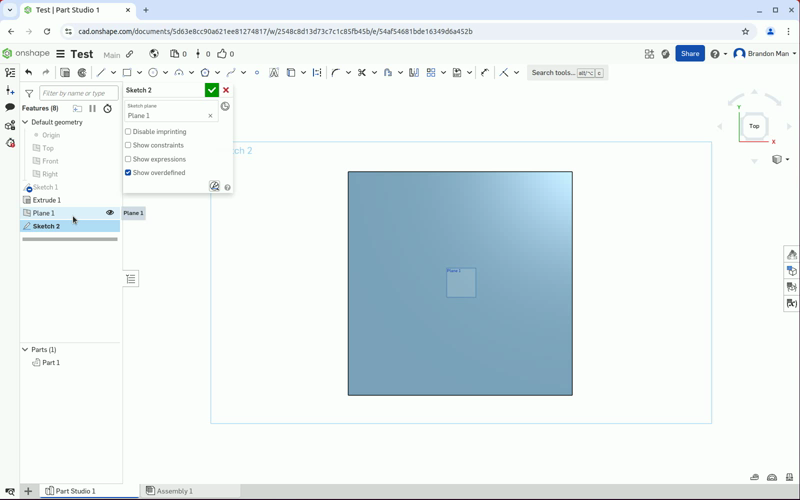
mouse_move(73, 352)
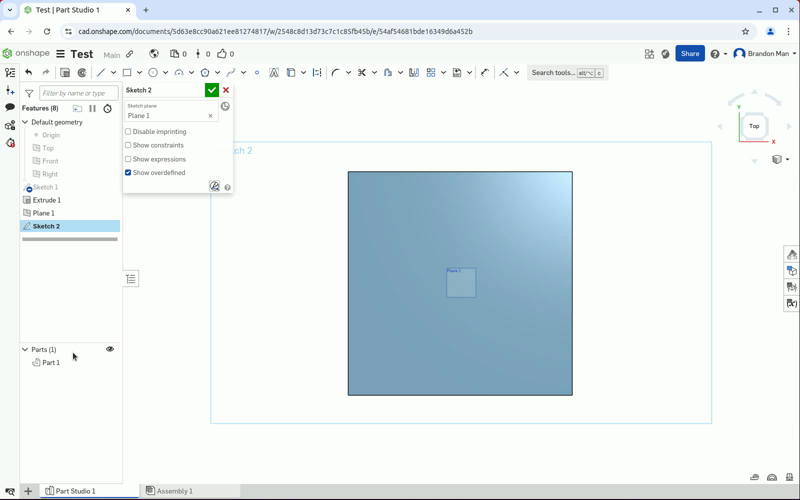
key(y)
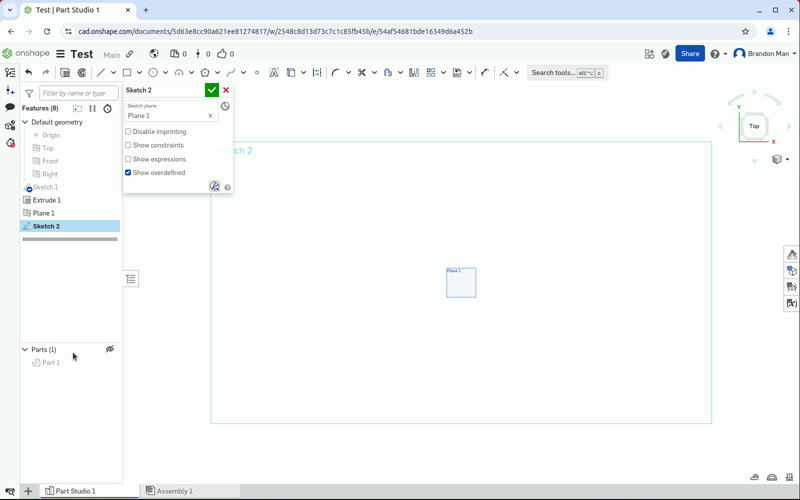
key(l)
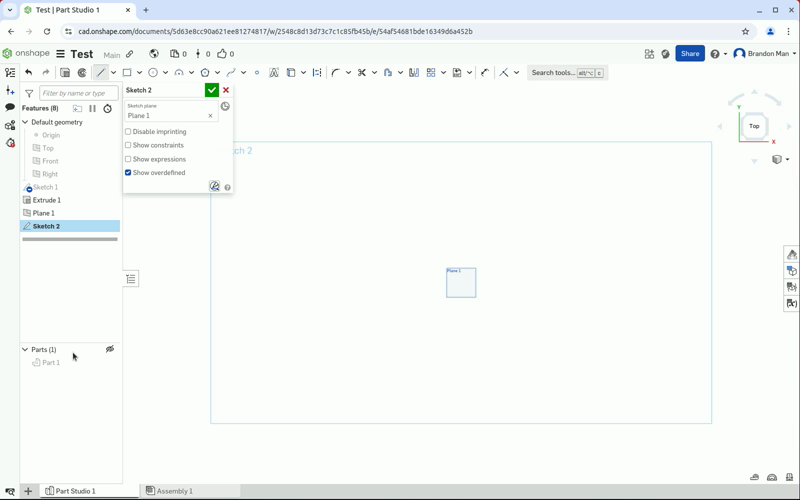
key_down(shift)
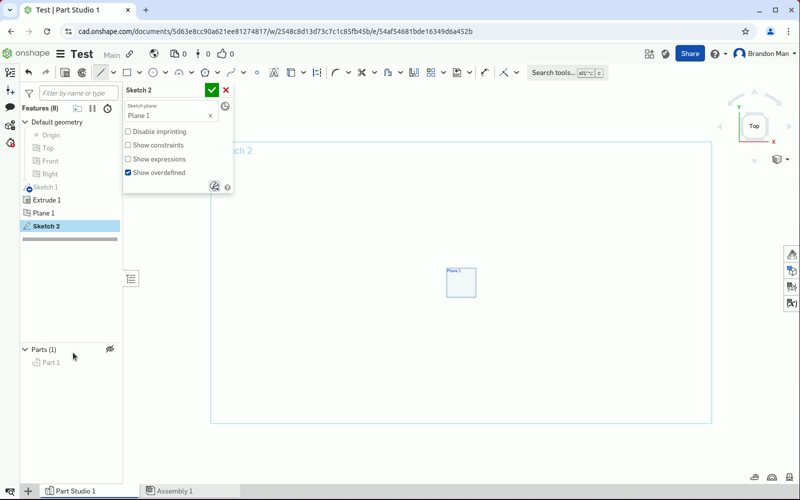
mouse_move(446, 357)
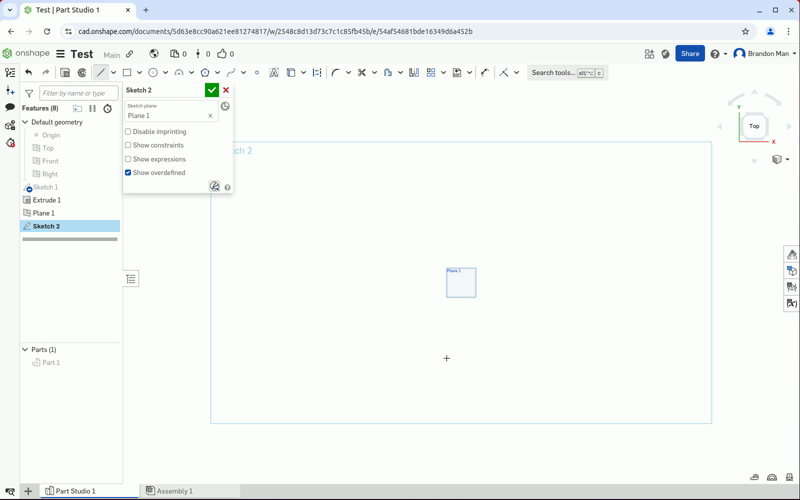
click(446, 357)
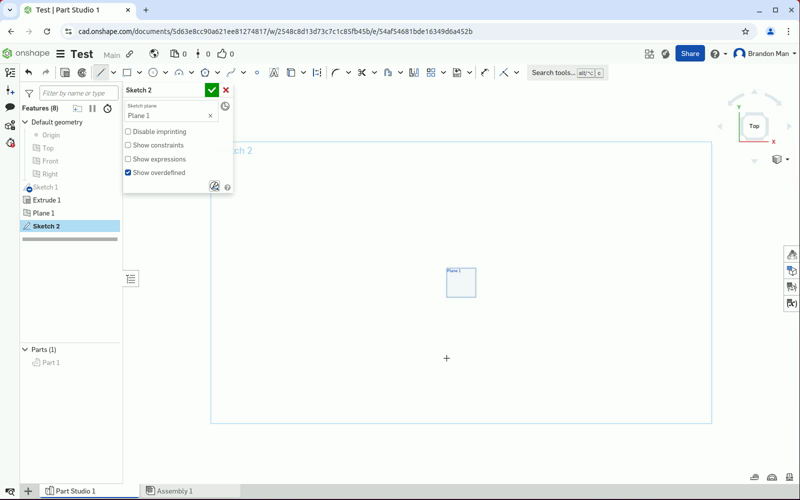
key_up(shift)
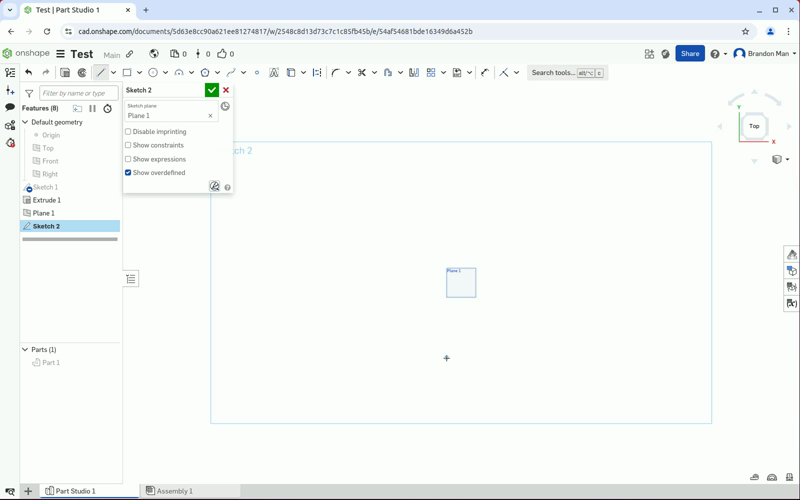
key_down(shift)
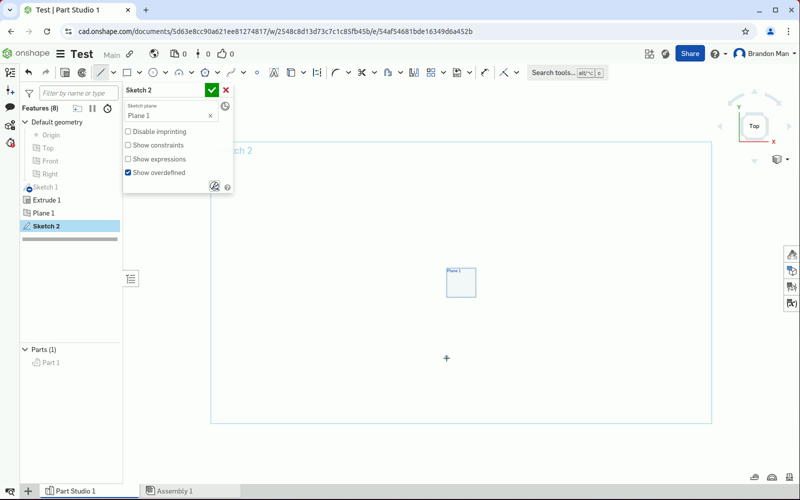
mouse_move(476, 357)
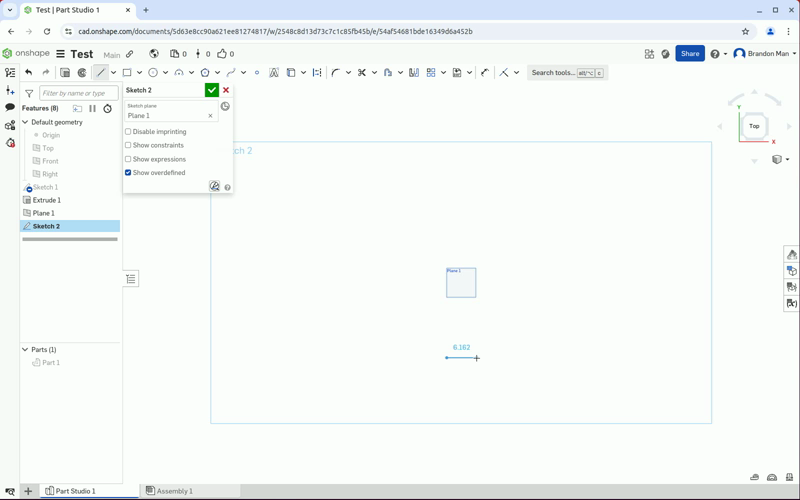
mouse_move(474, 357)
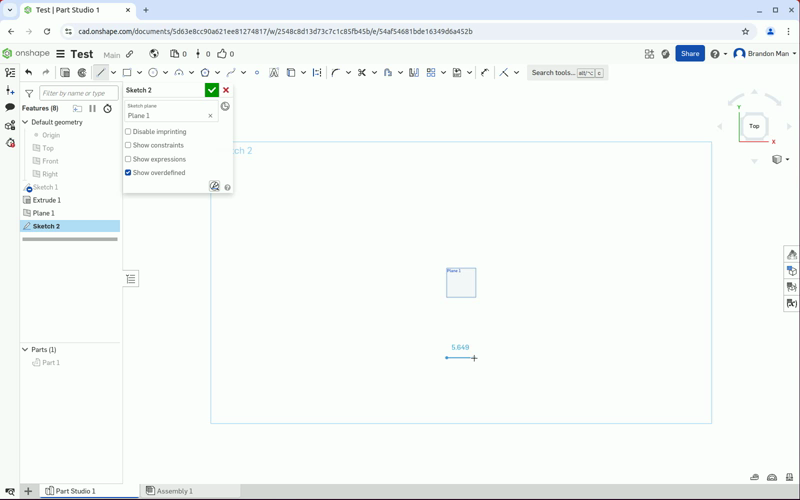
click(474, 357)
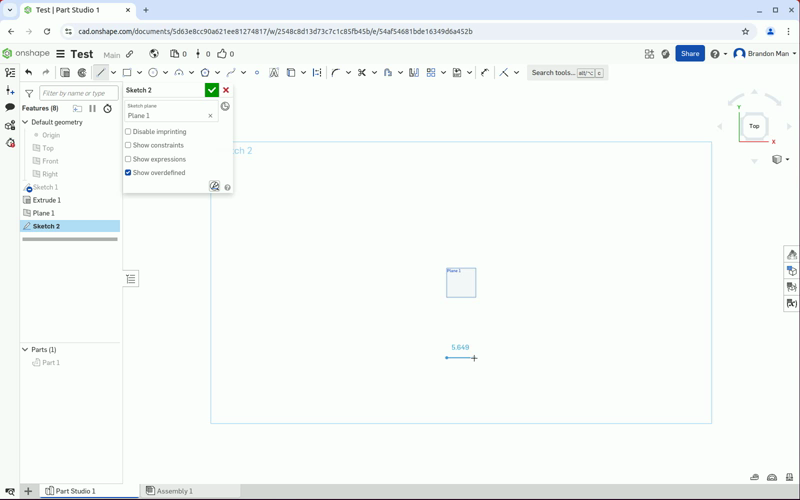
key_up(shift)
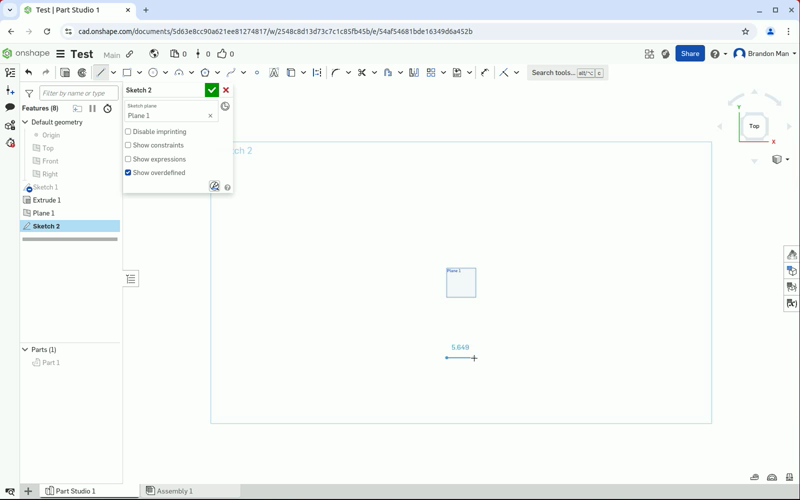
key_down(shift)
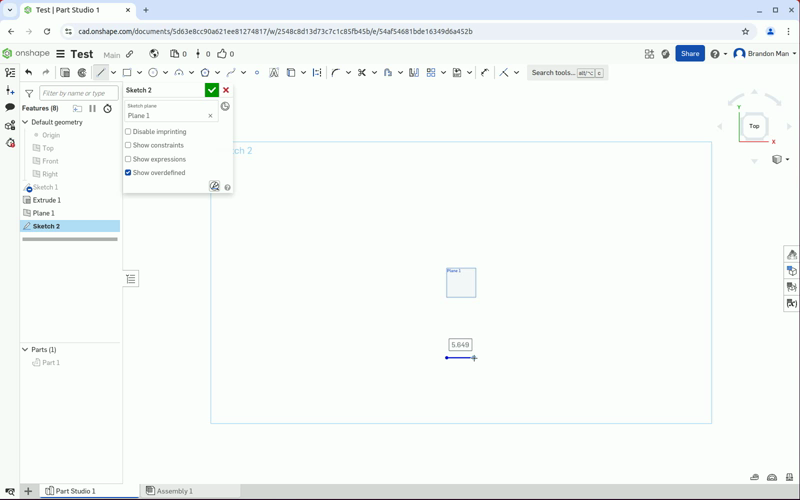
mouse_move(474, 203)
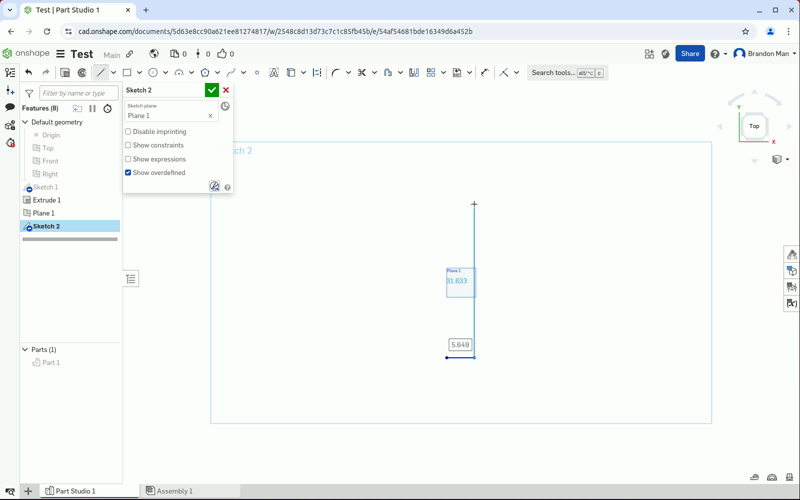
click(474, 203)
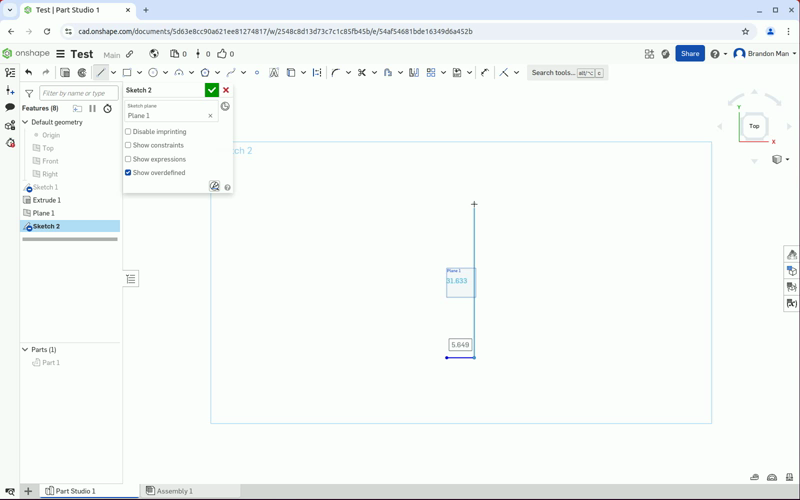
key_up(shift)
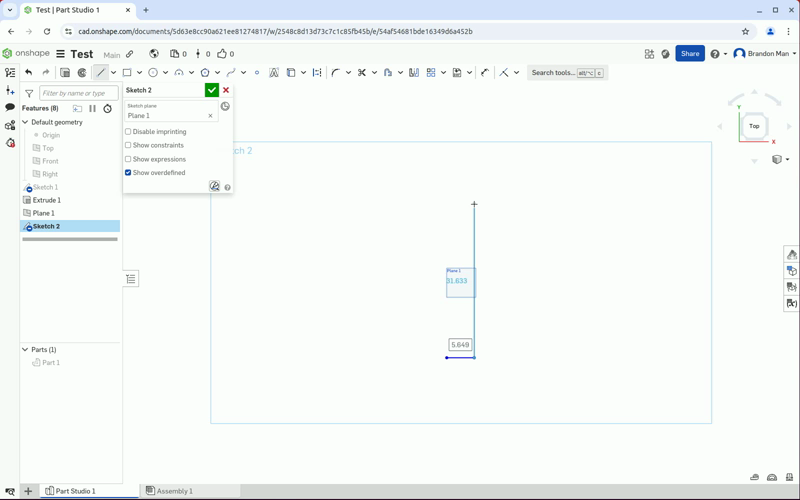
key_down(shift)
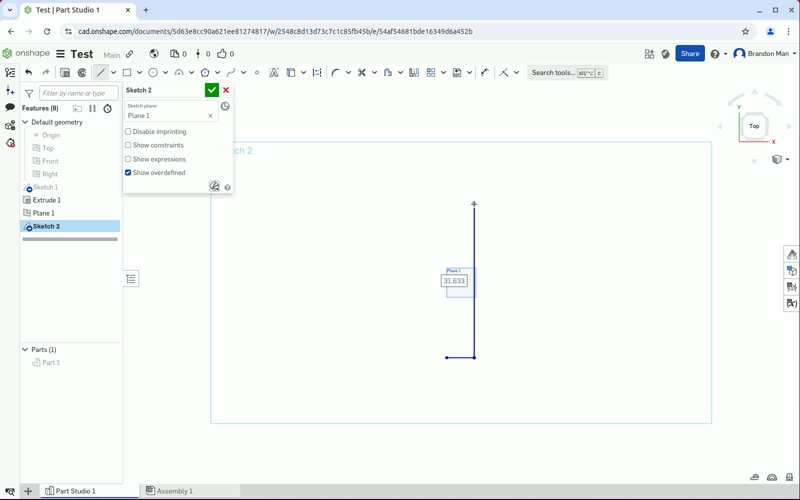
mouse_move(504, 203)
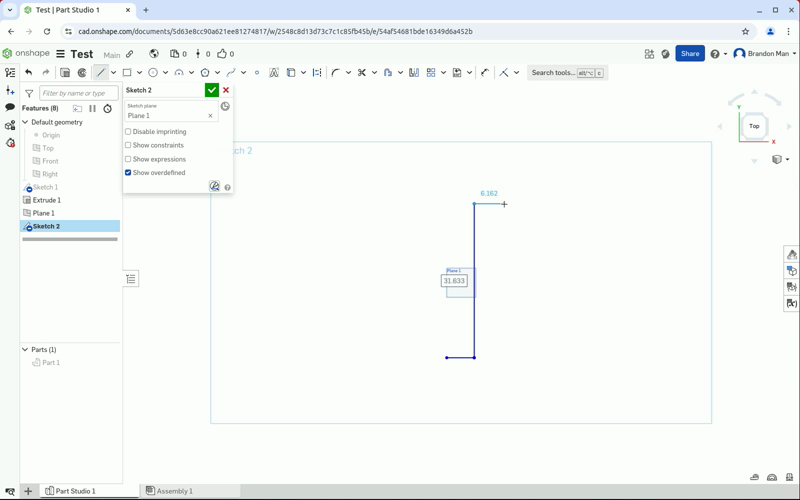
mouse_move(446, 203)
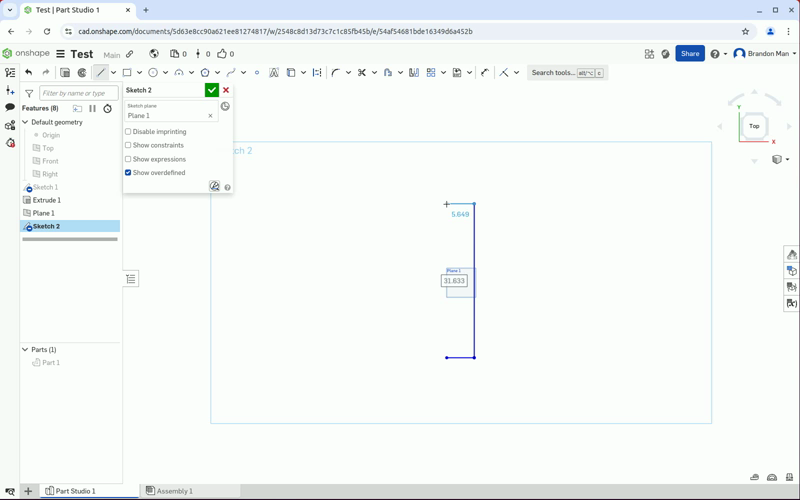
click(446, 203)
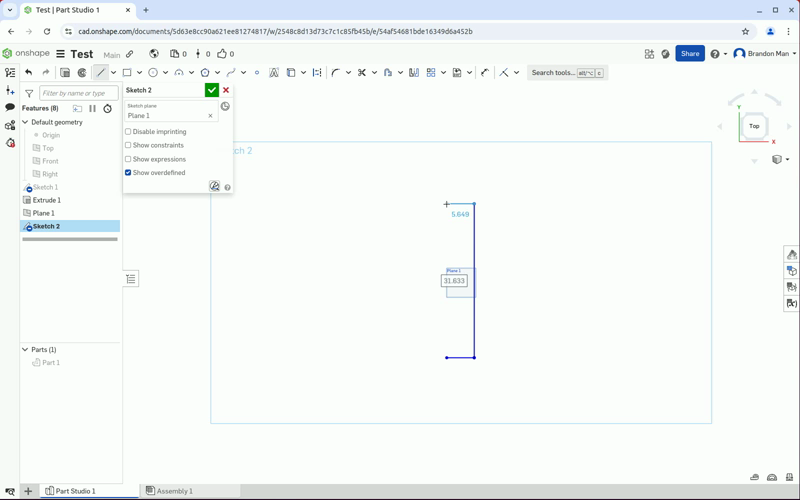
key_up(shift)
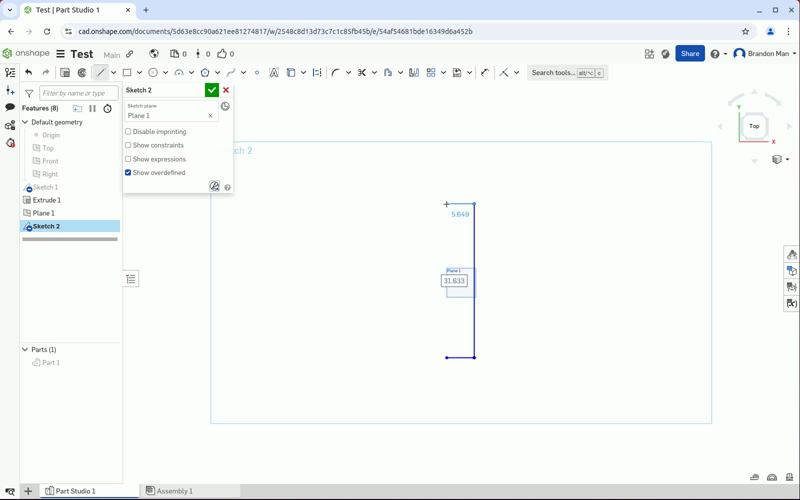
key_down(shift)
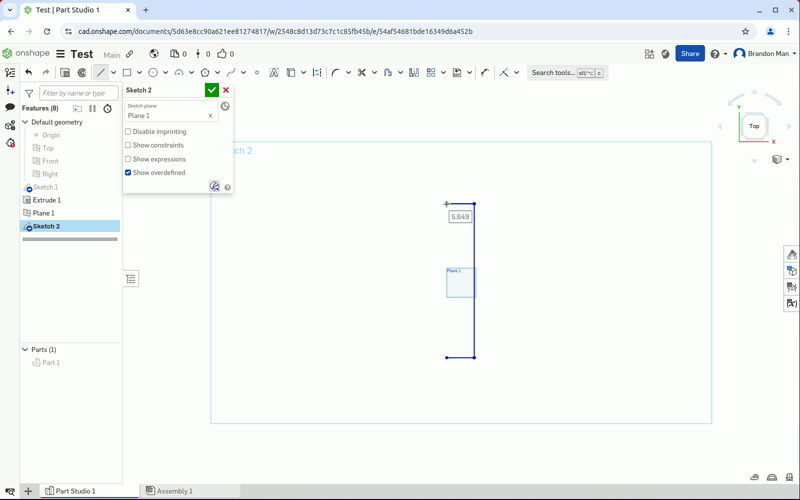
mouse_move(446, 357)
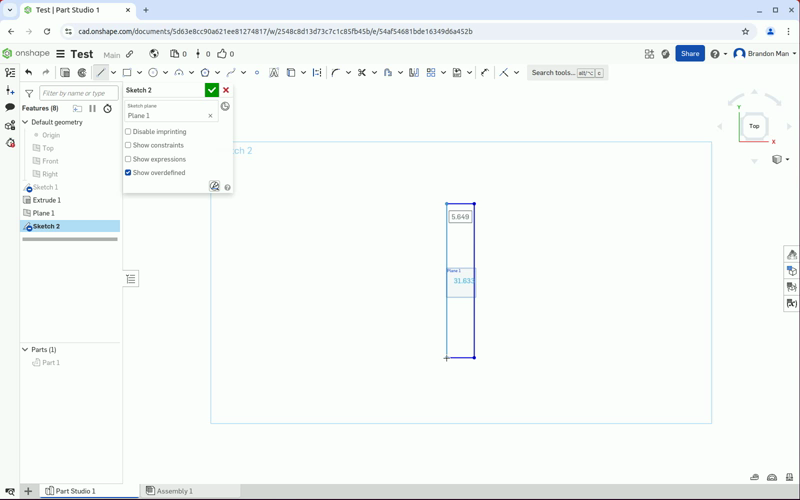
key_up(shift)
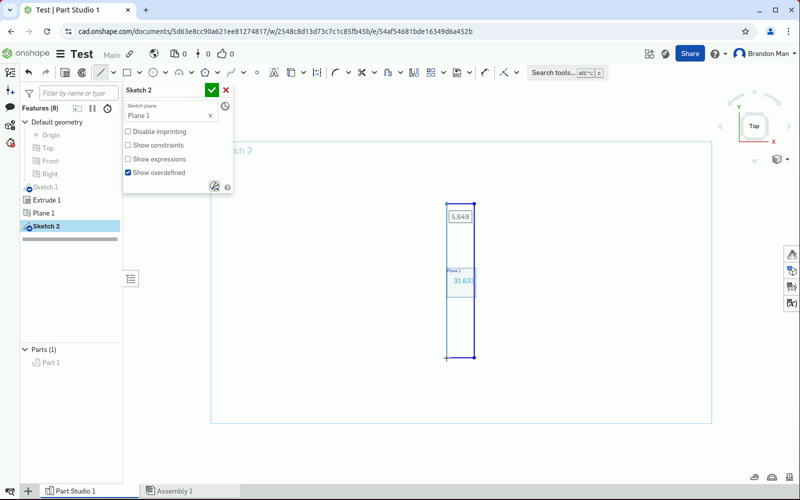
click(446, 357)
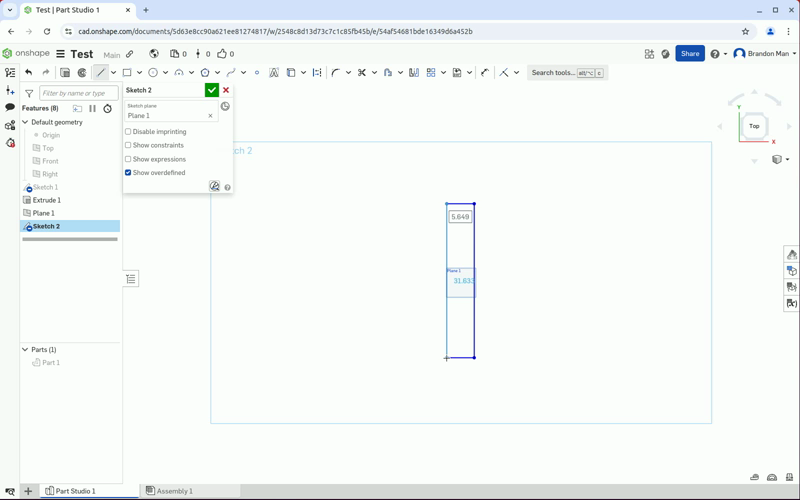
key(esc)
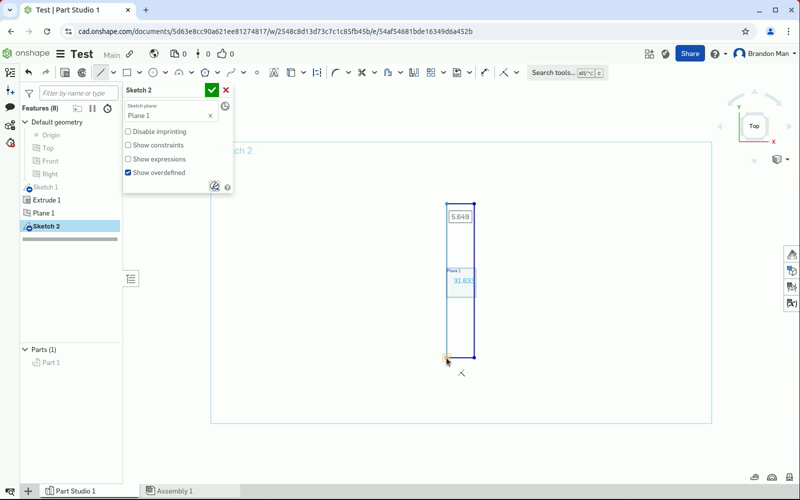
mouse_move(463, 276)
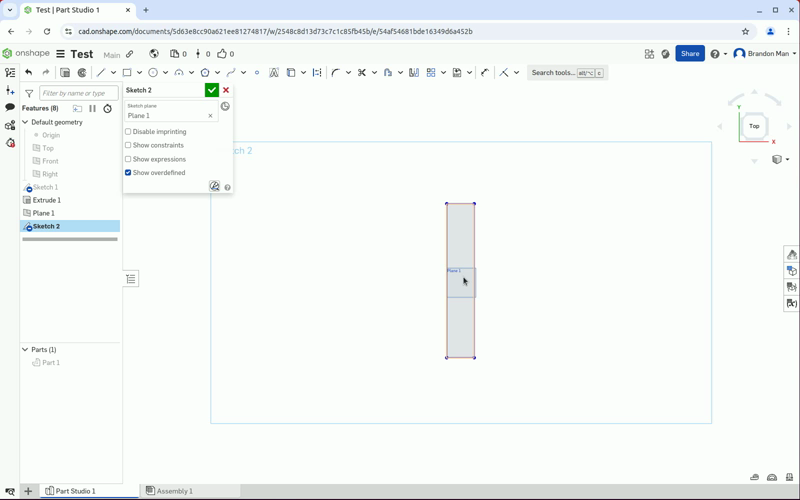
click(463, 276)
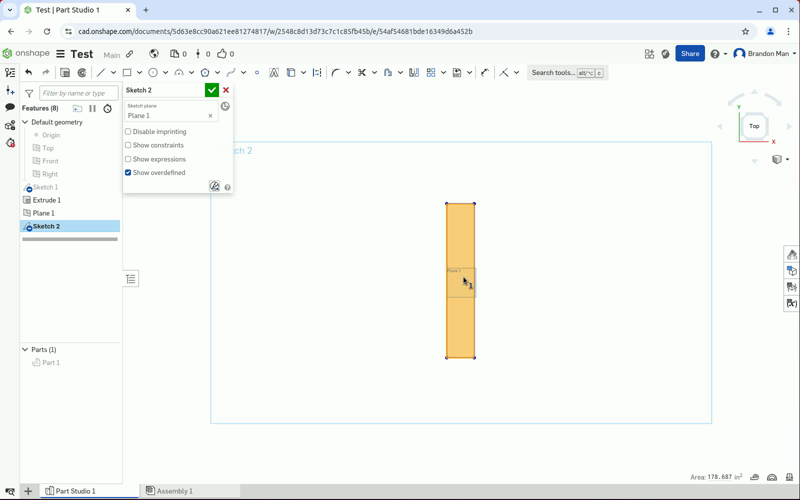
mouse_move(73, 352)
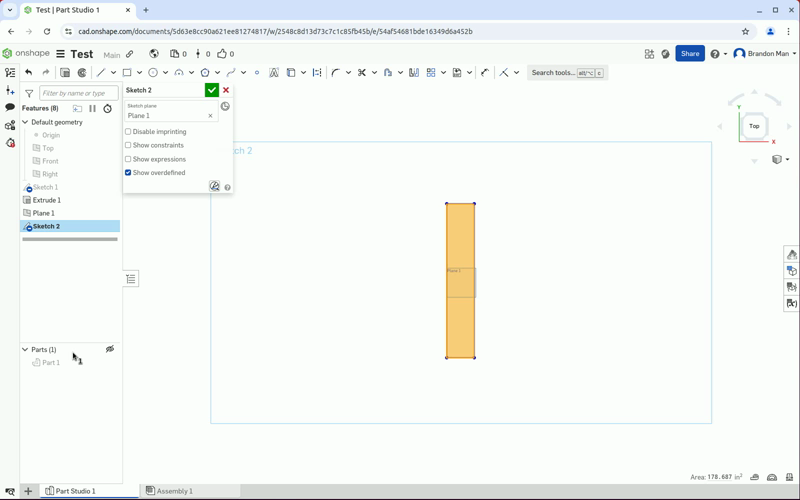
key(shift+y)
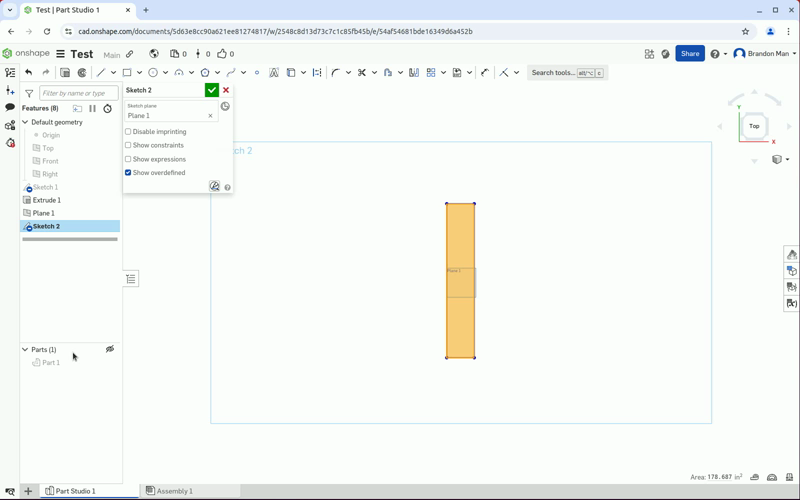
key(shift+e)
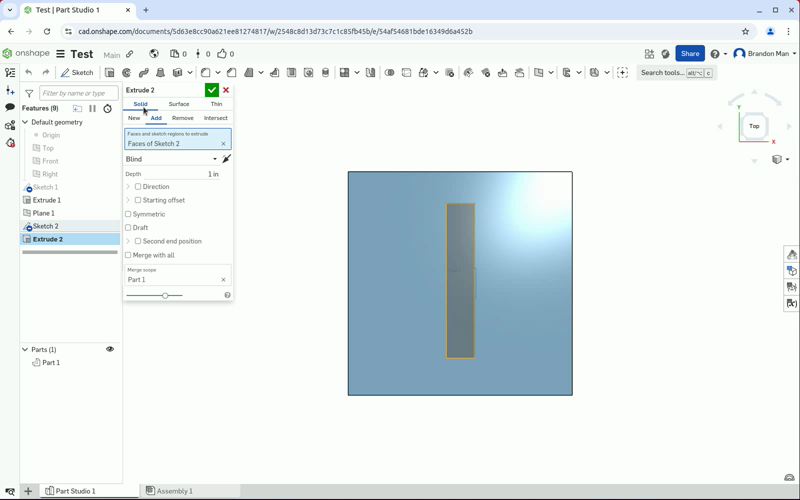
mouse_move(143, 106)
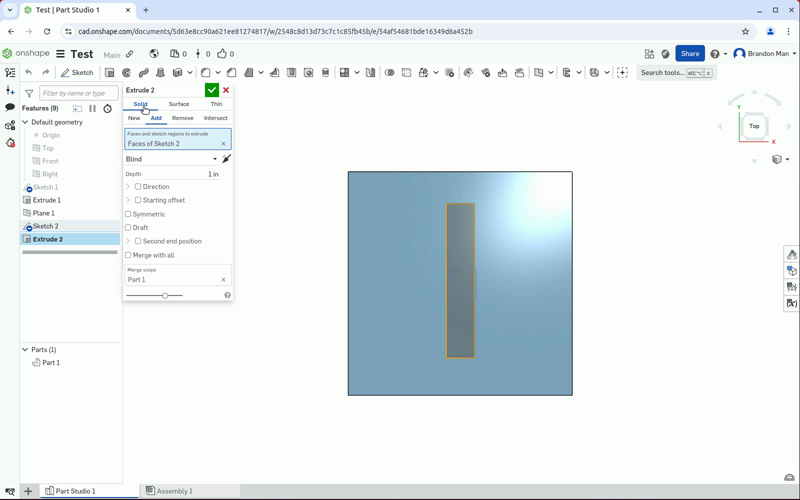
click(143, 106)
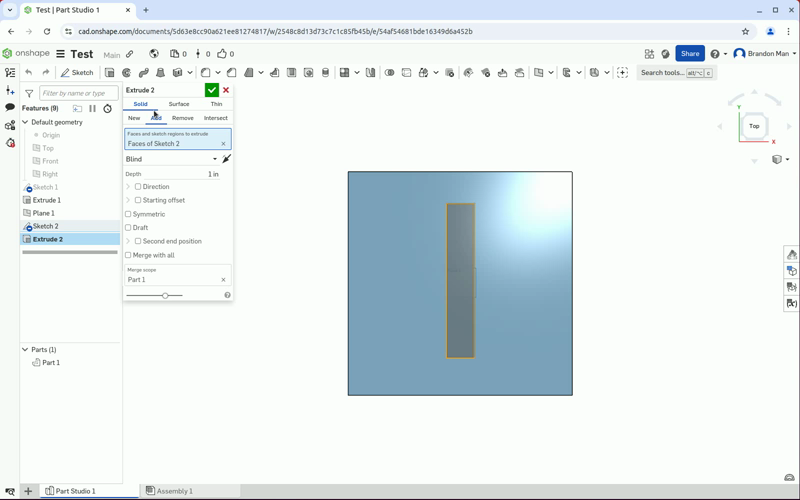
mouse_move(186, 120)
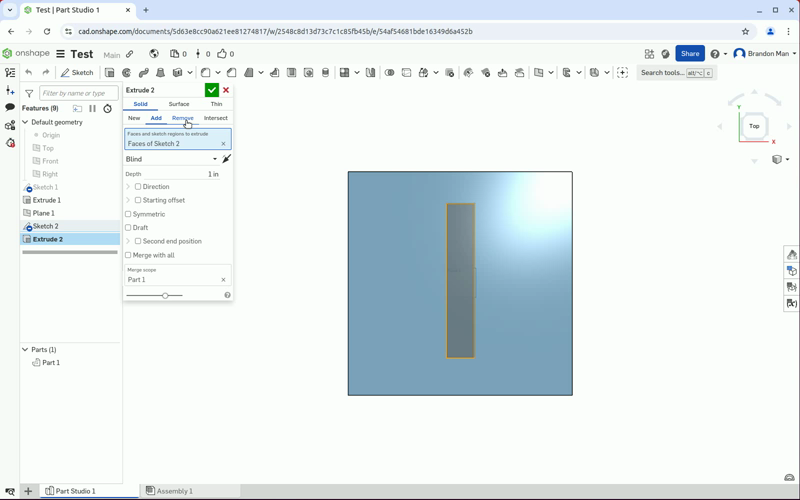
click(186, 120)
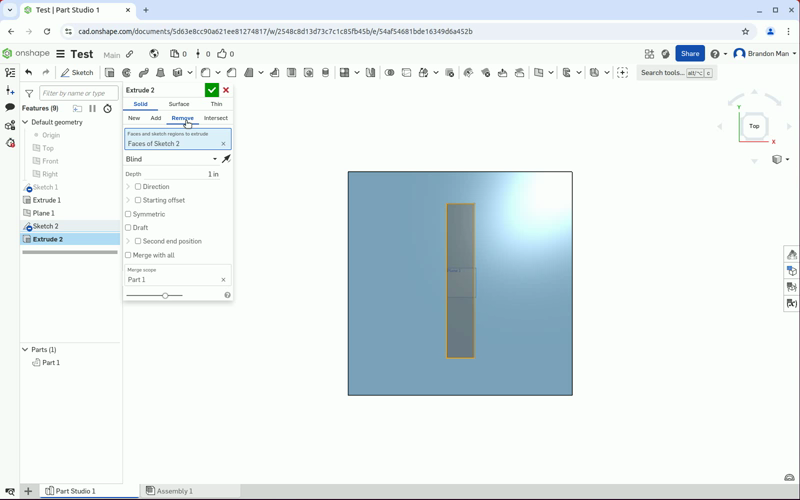
key(tab, 4)
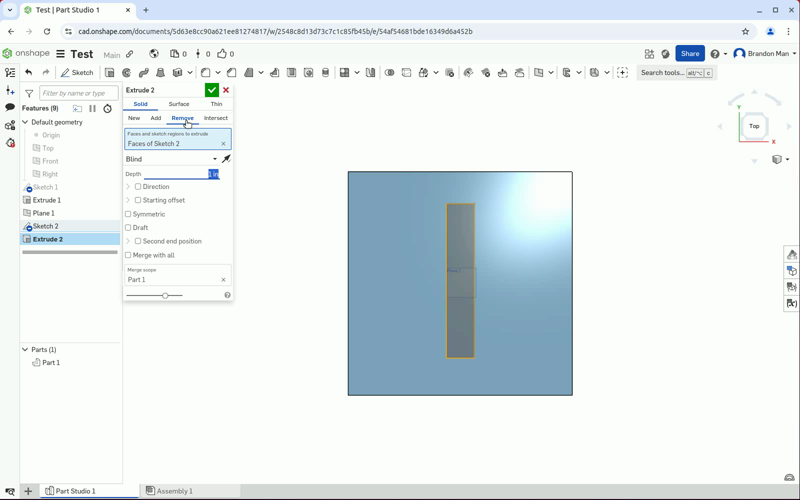
text(23.108)
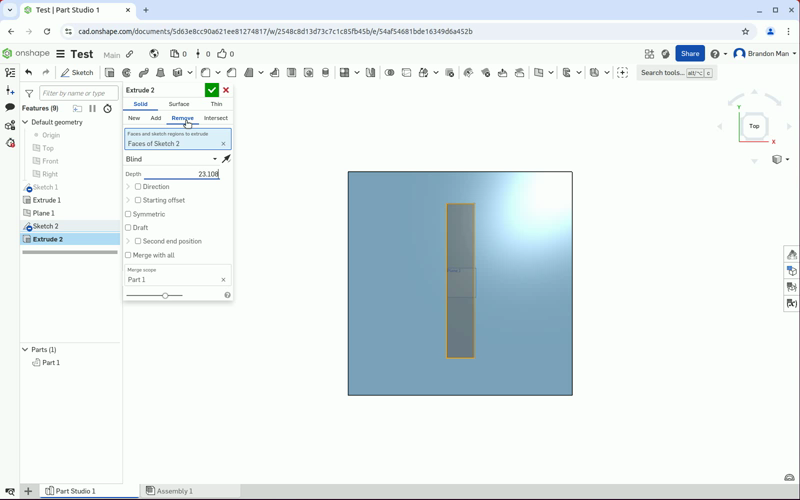
key(tab, 6)
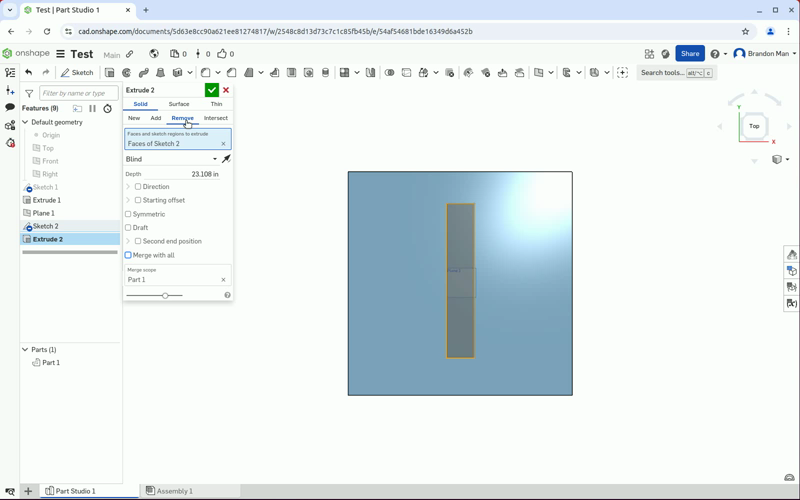
key(space)
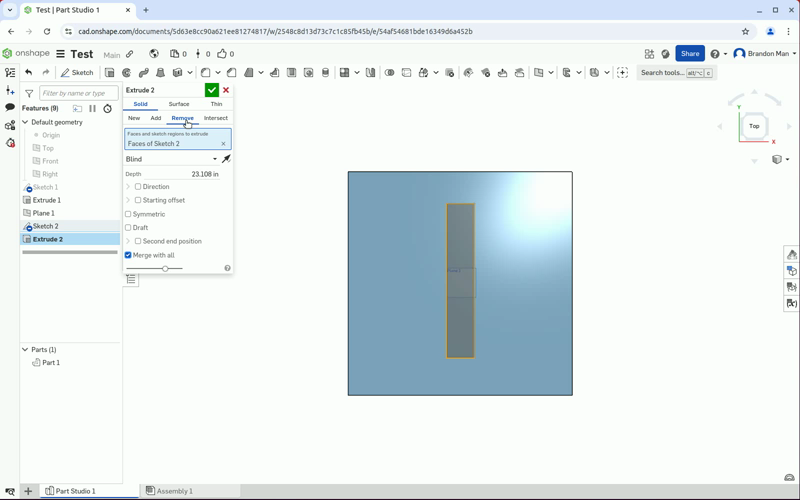
key(enter)
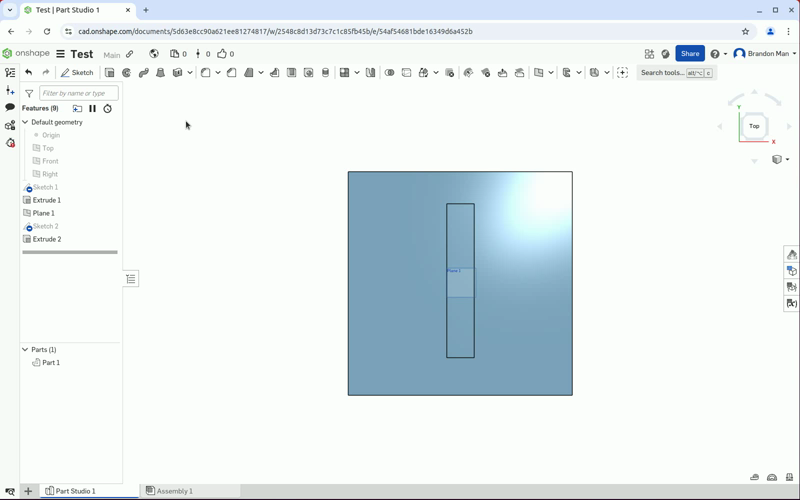
key(shift+h)
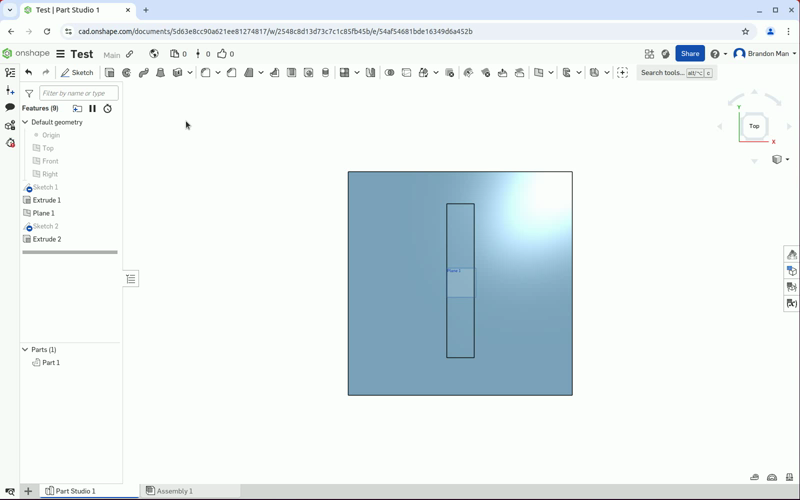
key(shift+h)
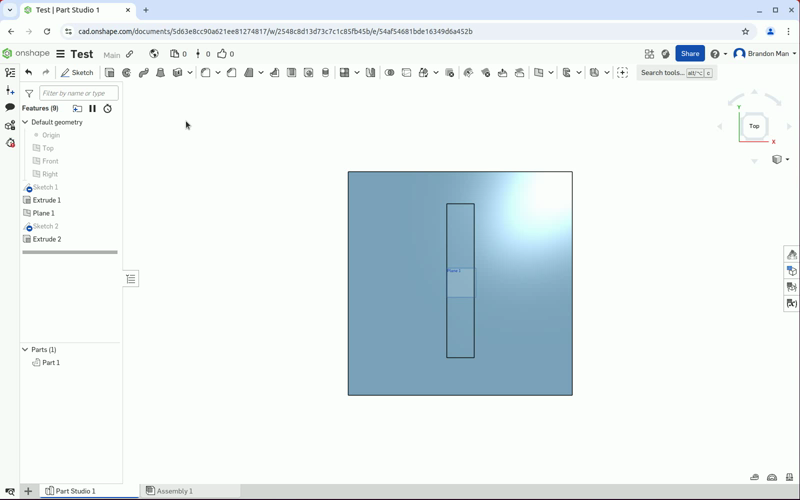
mouse_move(73, 189)
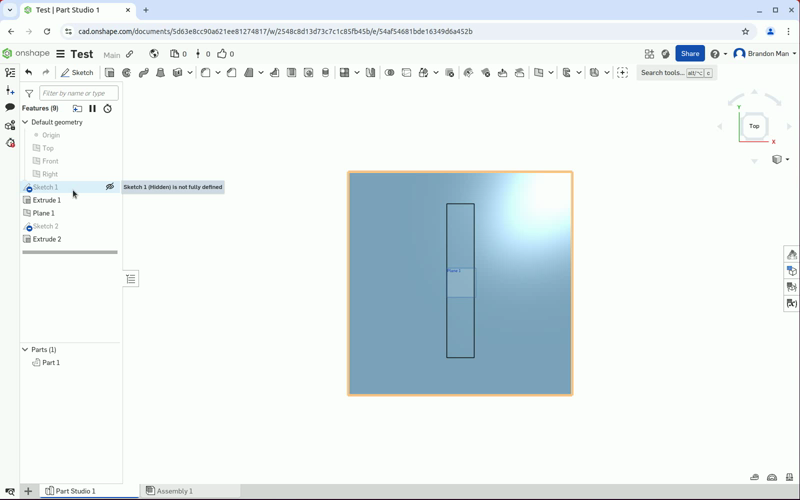
click(73, 189)
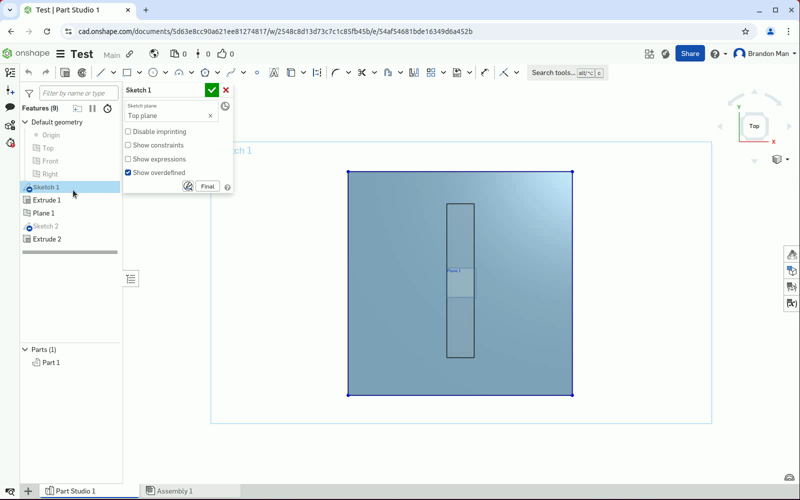
mouse_move(229, 92)
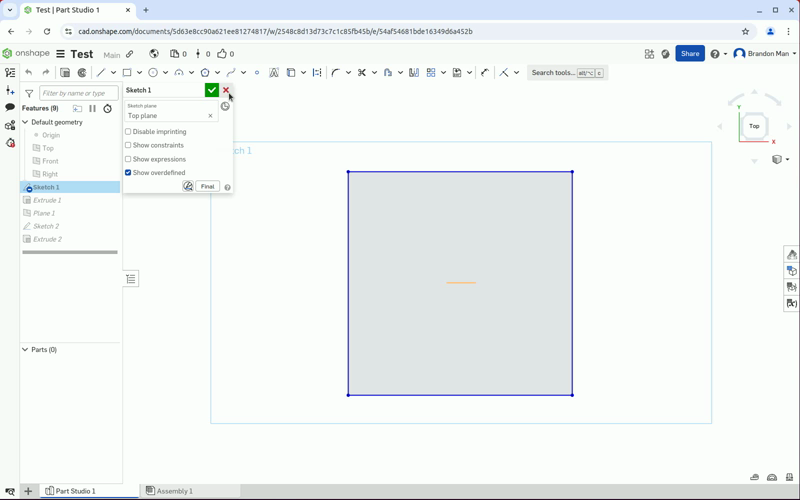
click(229, 92)
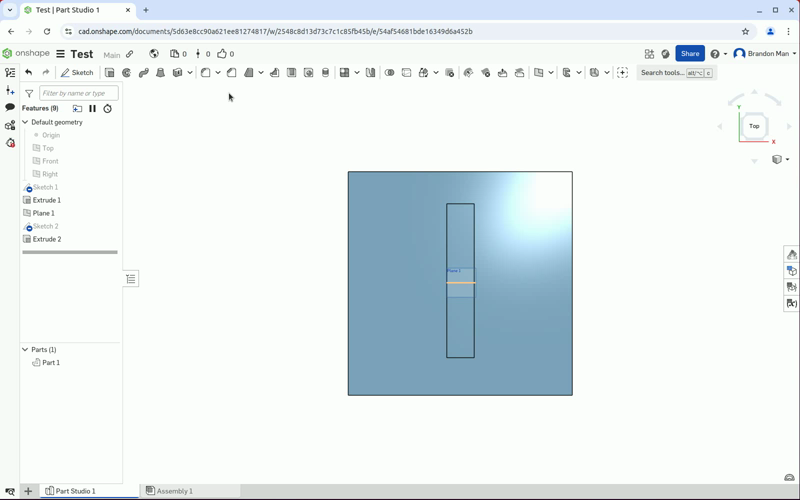
mouse_move(73, 352)
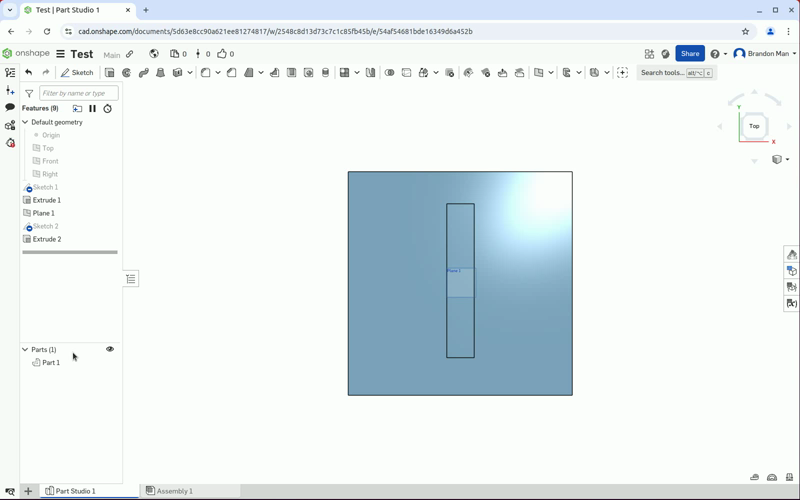
key(y)
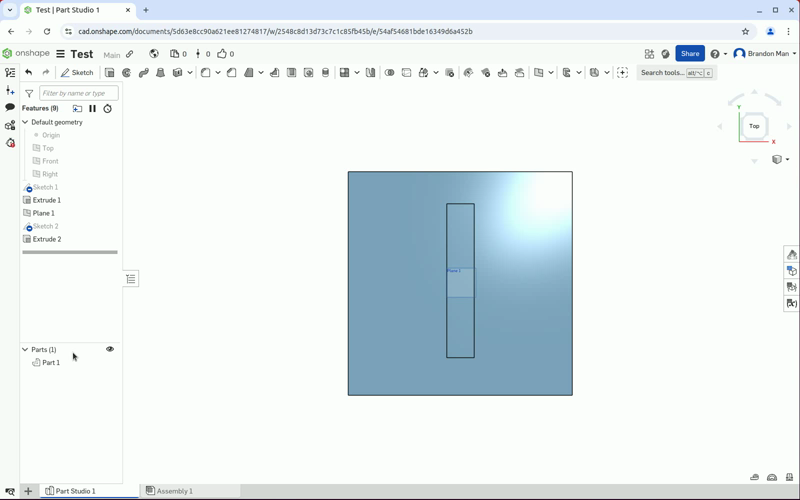
key(shift+p)
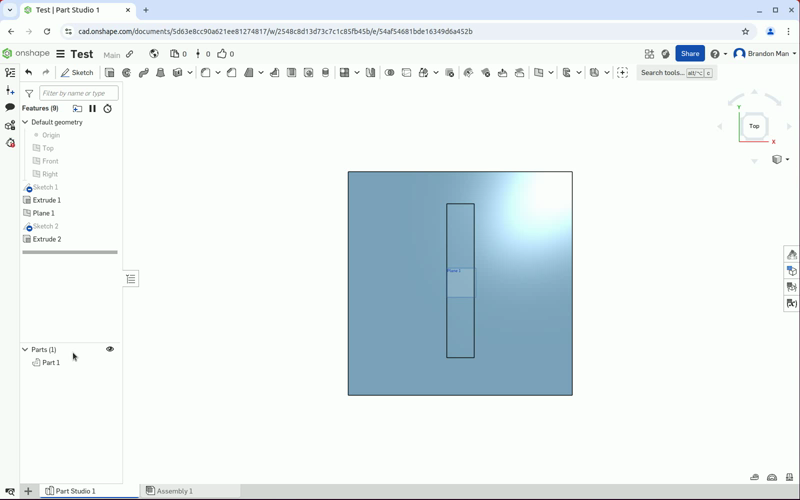
key(space)
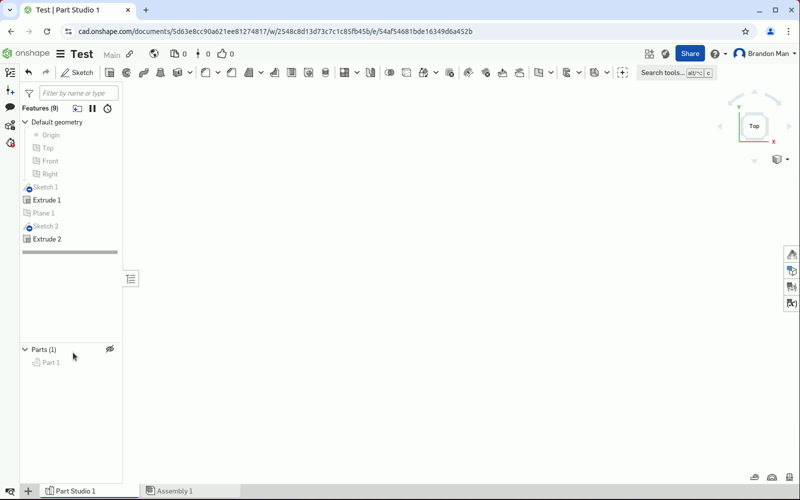
key_down(shift)
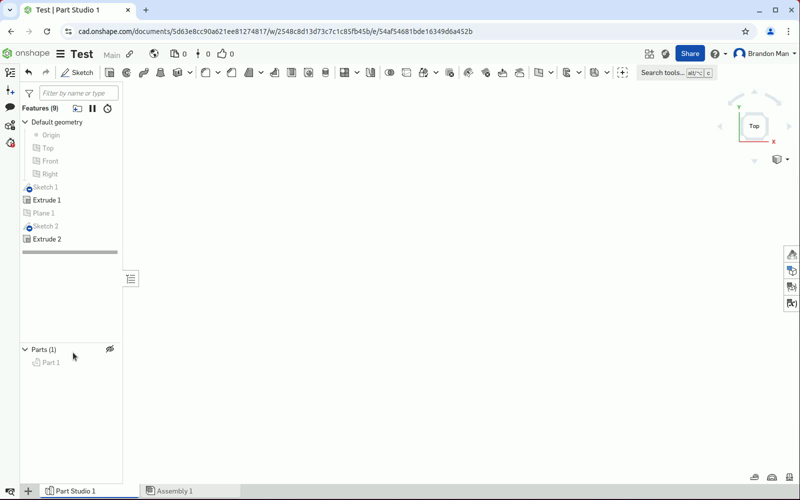
key(up)
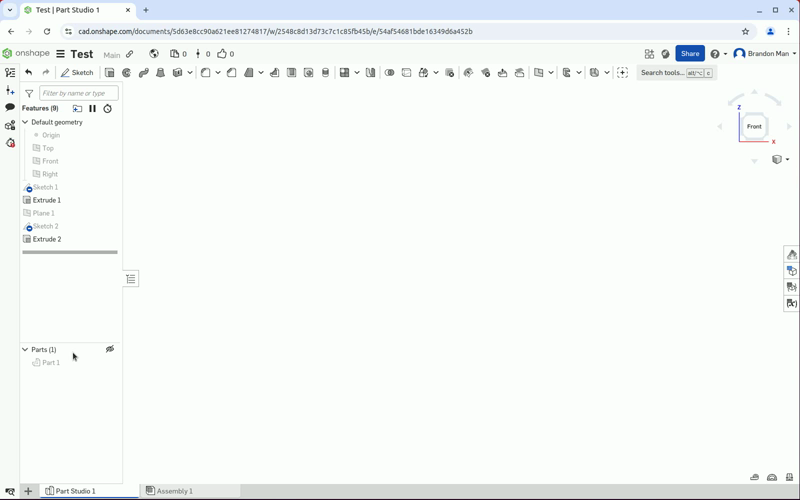
key_up(shift)
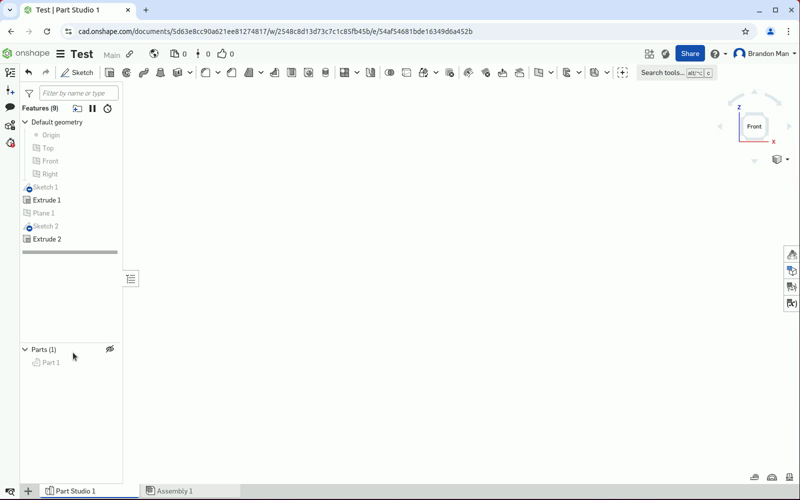
key(space)
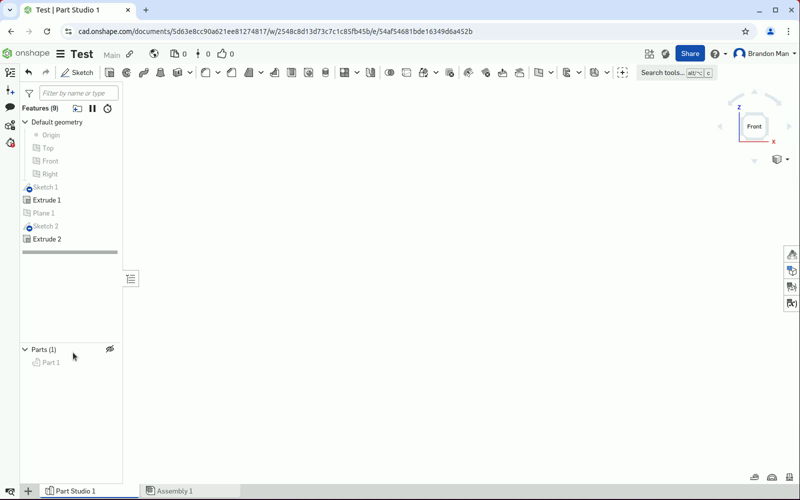
key_down(shift)
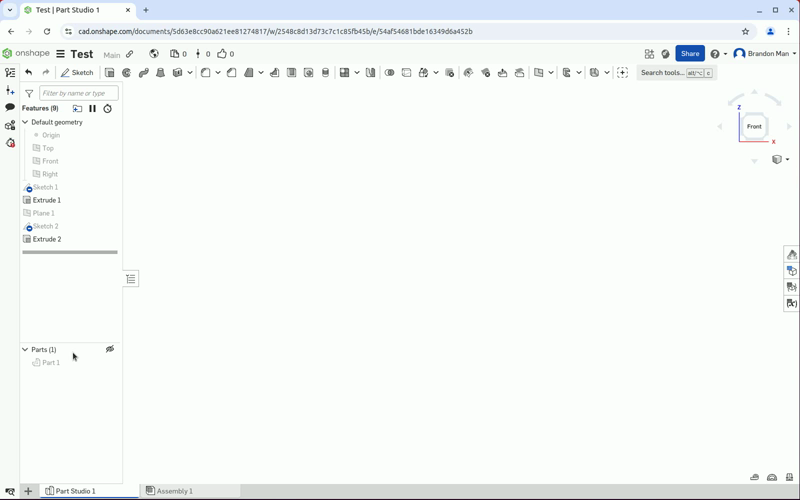
key(left)
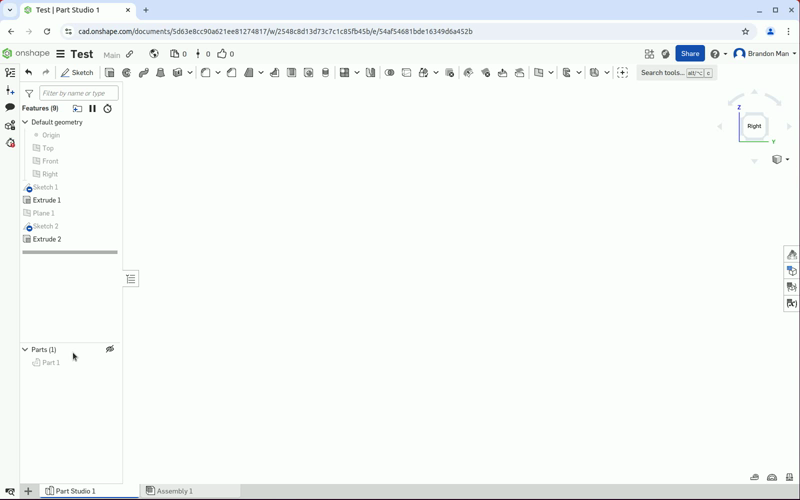
key_up(shift)
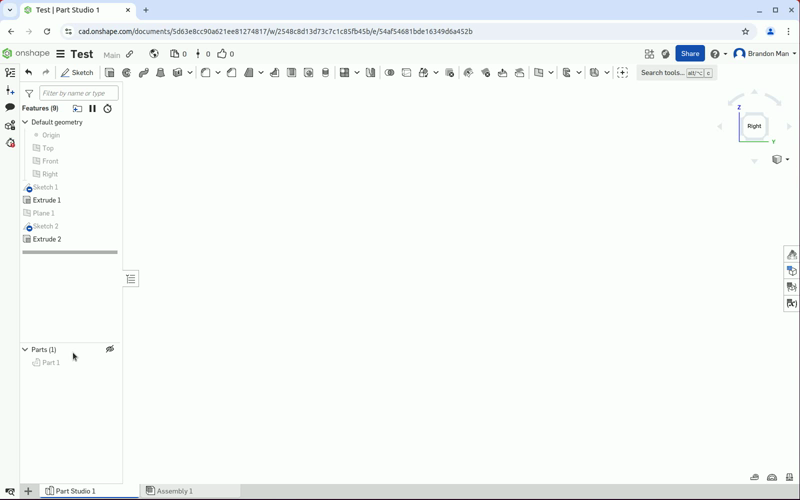
mouse_move(73, 352)
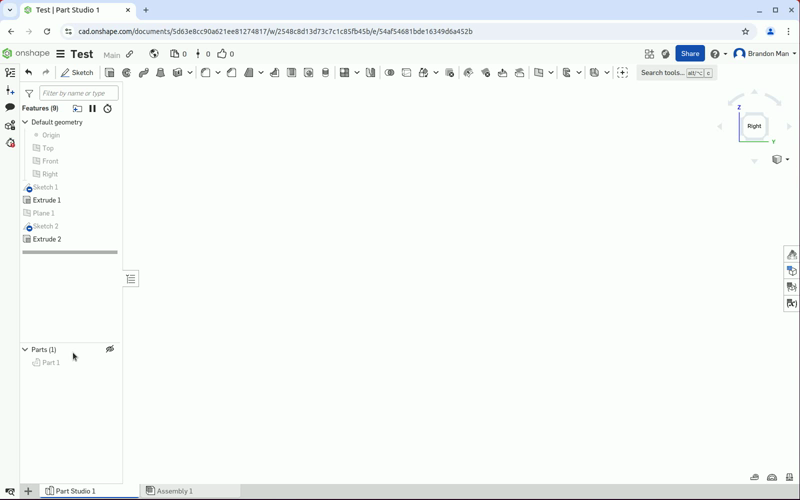
key(shift+y)
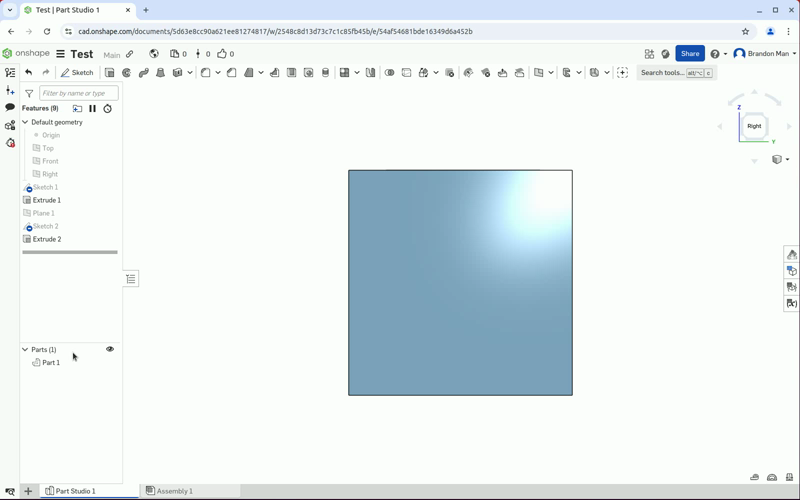
mouse_move(541, 75)
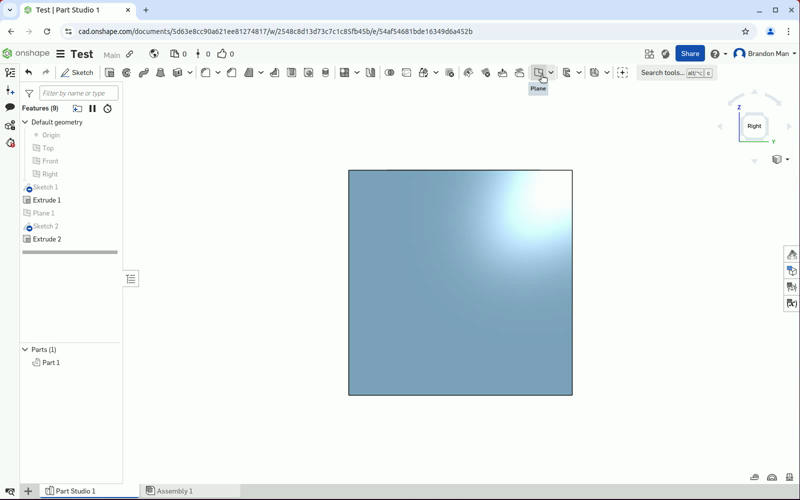
click(541, 75)
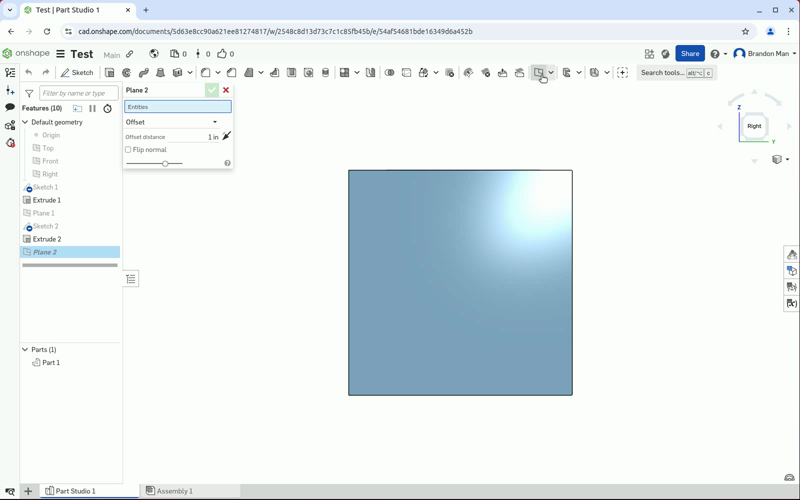
mouse_move(73, 176)
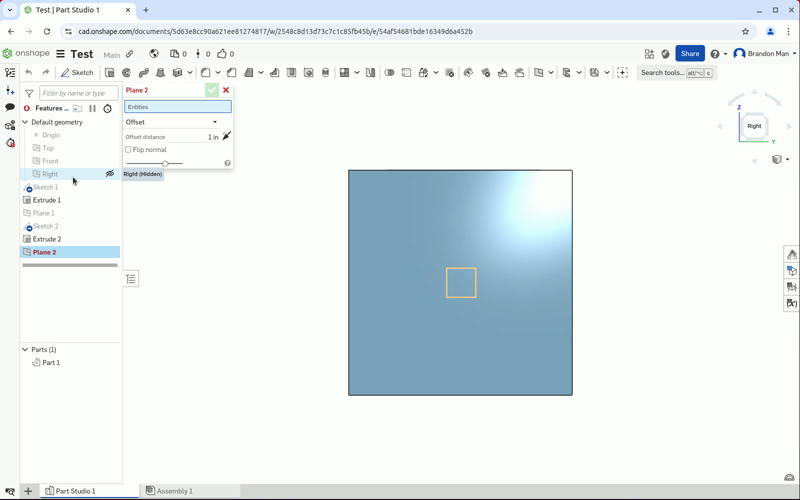
click(73, 176)
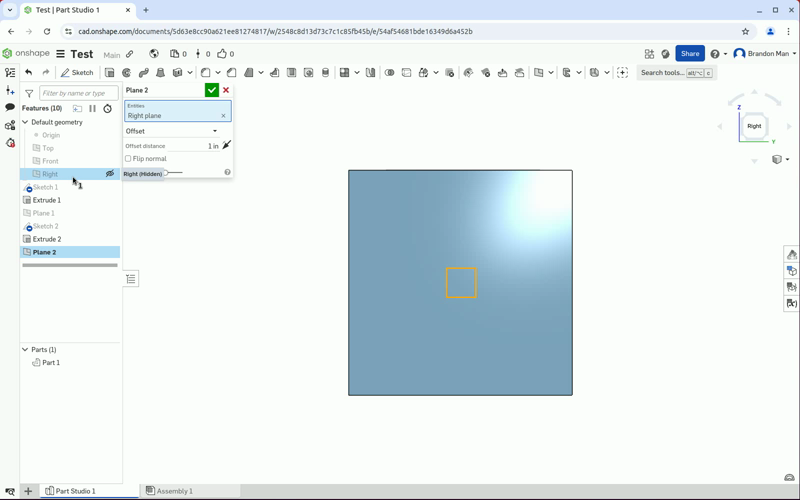
key(tab, 2)
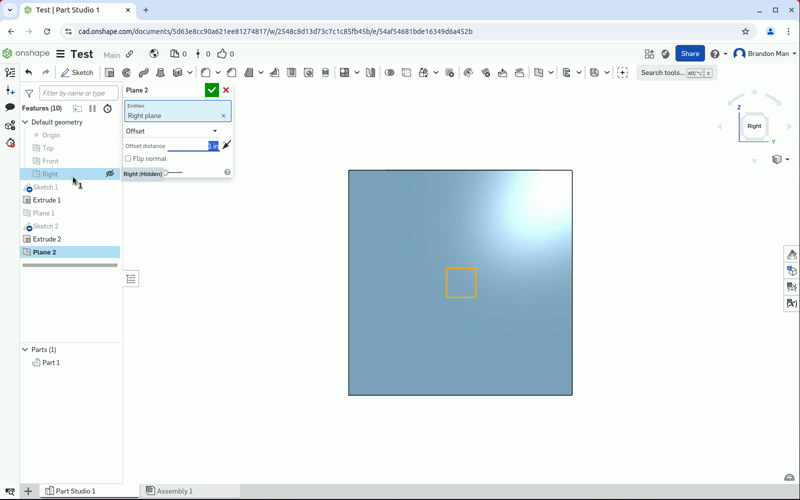
text(23.108)
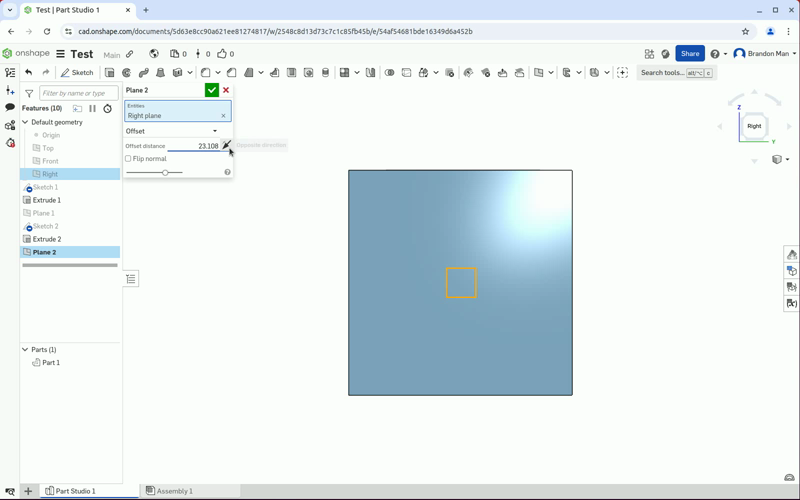
mouse_move(229, 147)
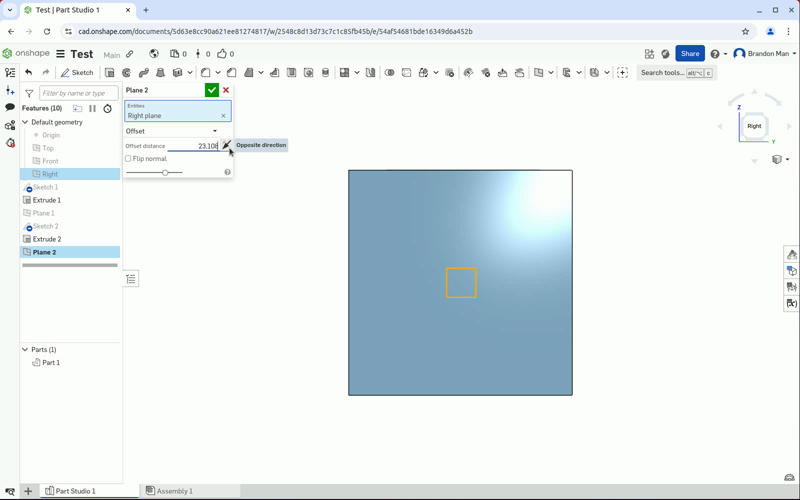
click(229, 147)
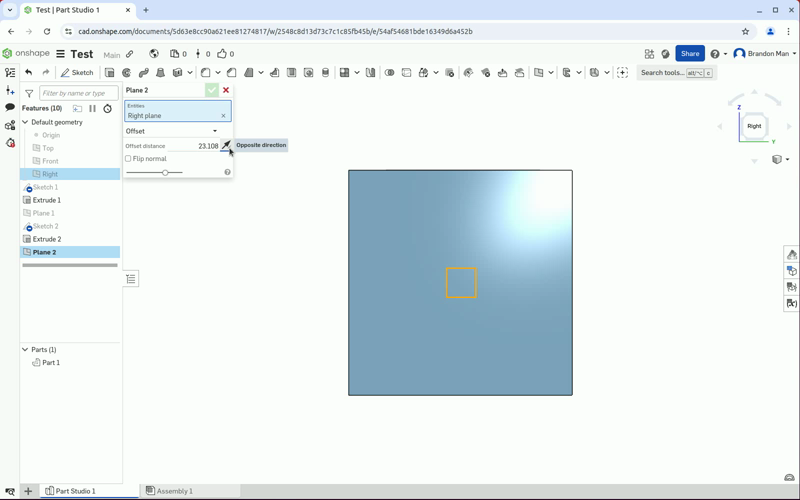
key(enter, 2)
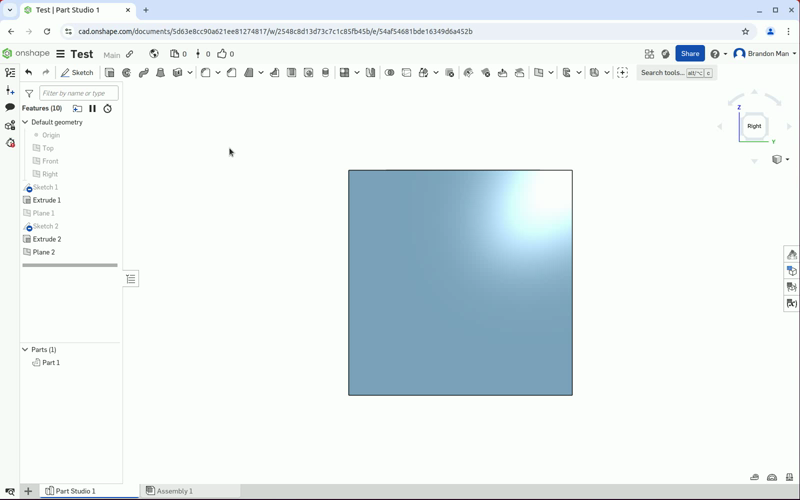
key(shift+s)
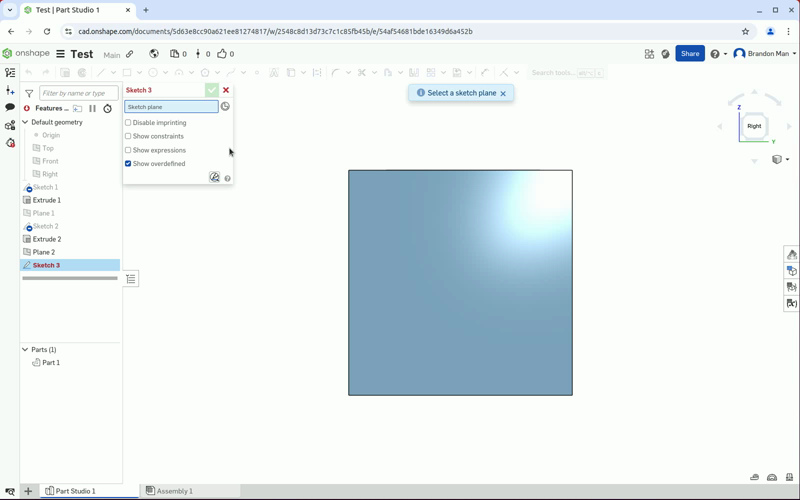
mouse_move(73, 254)
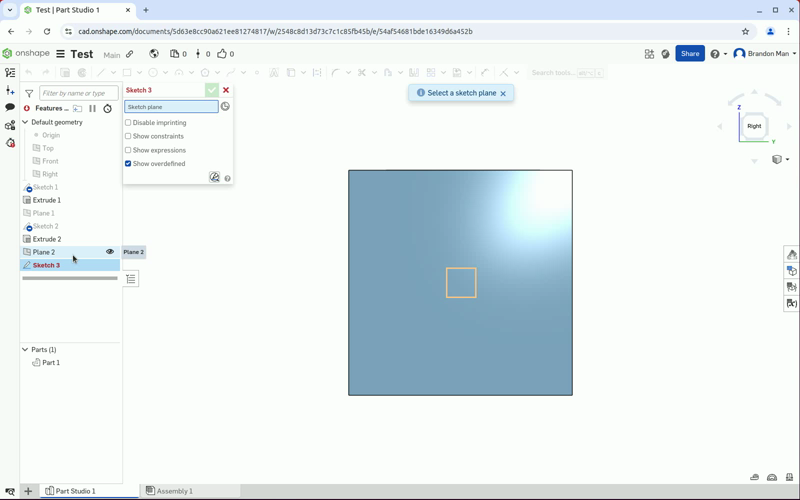
click(73, 254)
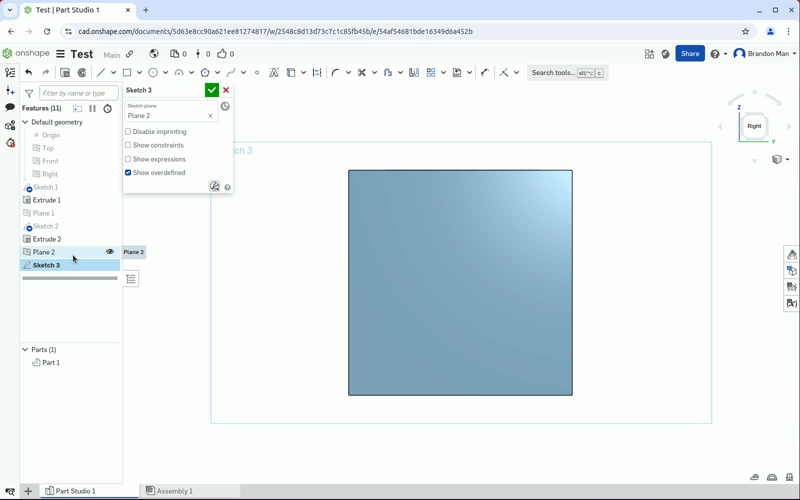
mouse_move(73, 352)
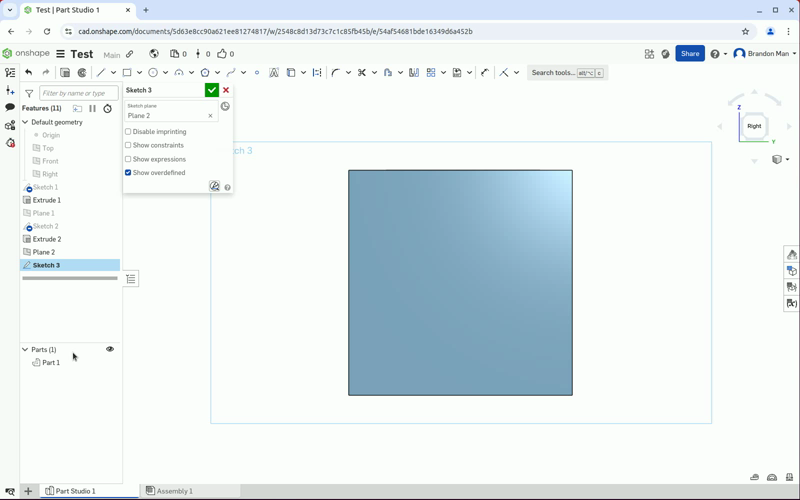
key(y)
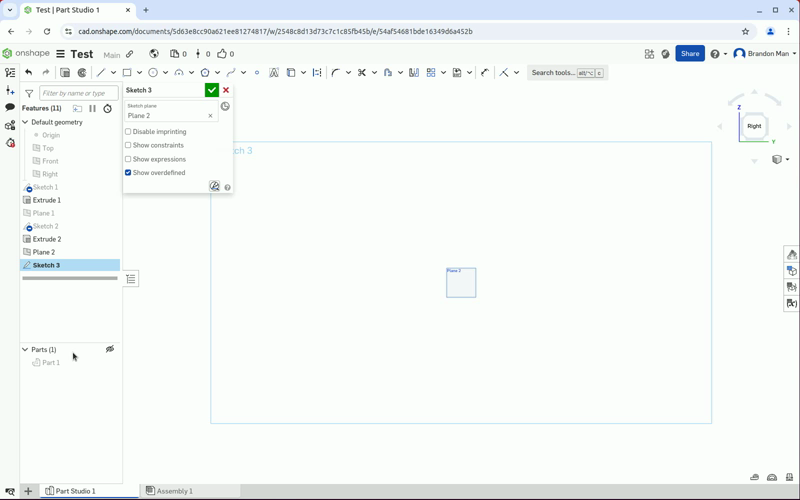
key(c)
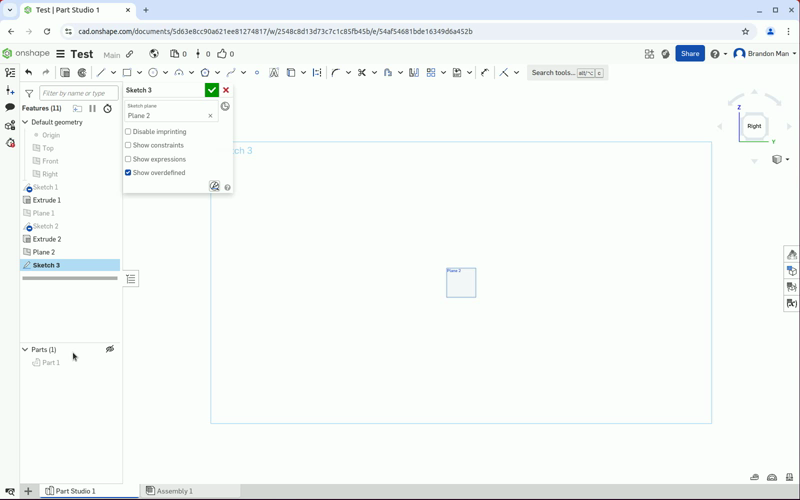
key_down(shift)
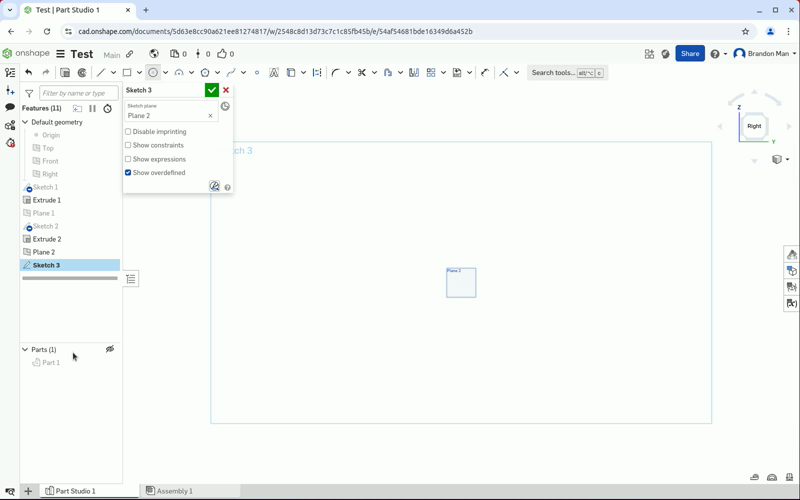
mouse_move(461, 282)
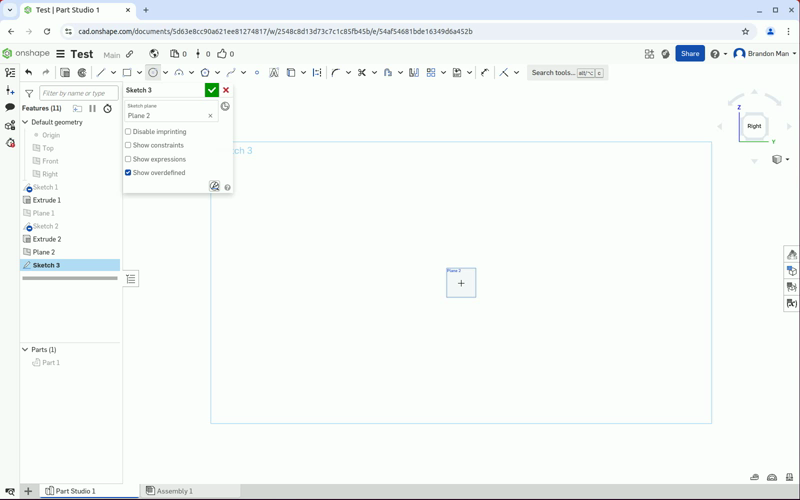
click(461, 282)
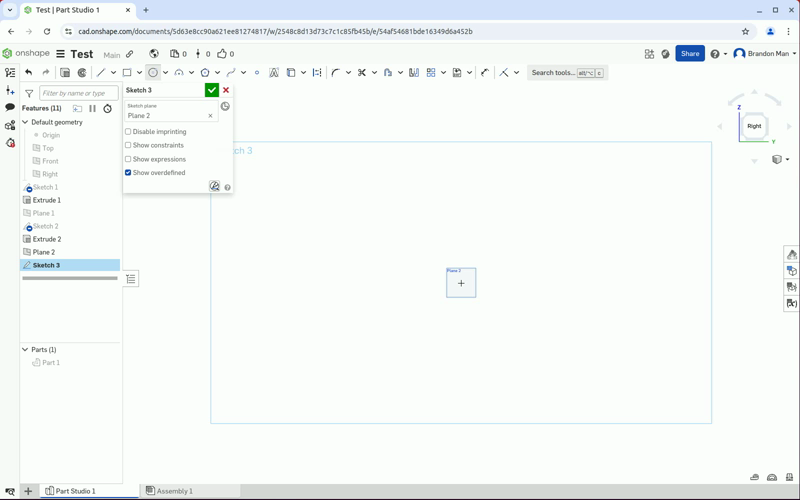
key_up(shift)
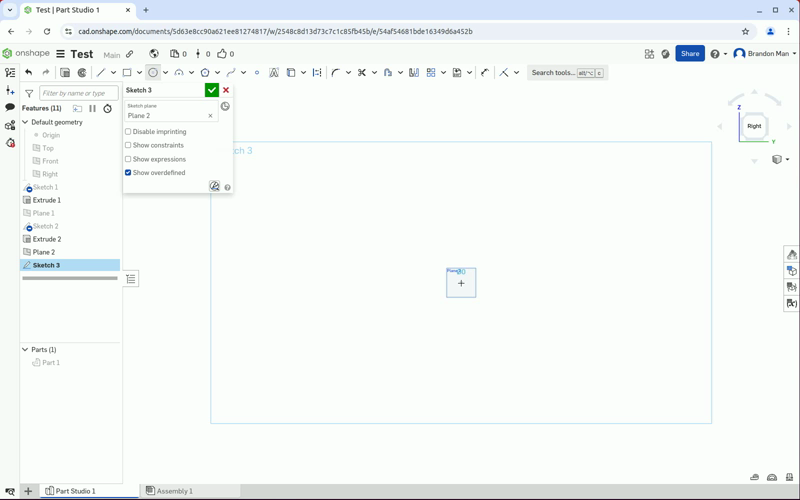
mouse_move(532, 282)
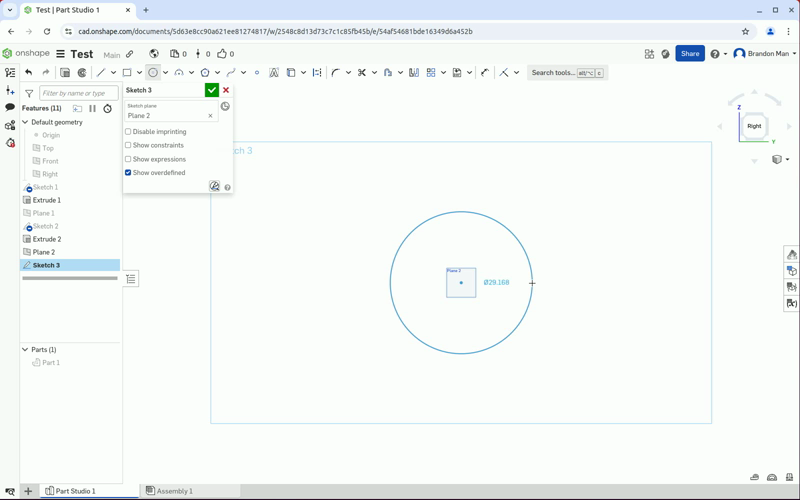
click(532, 282)
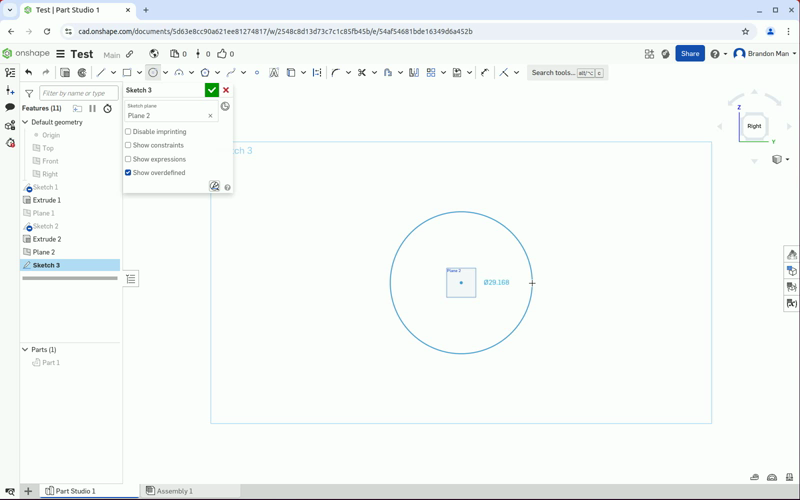
key(esc)
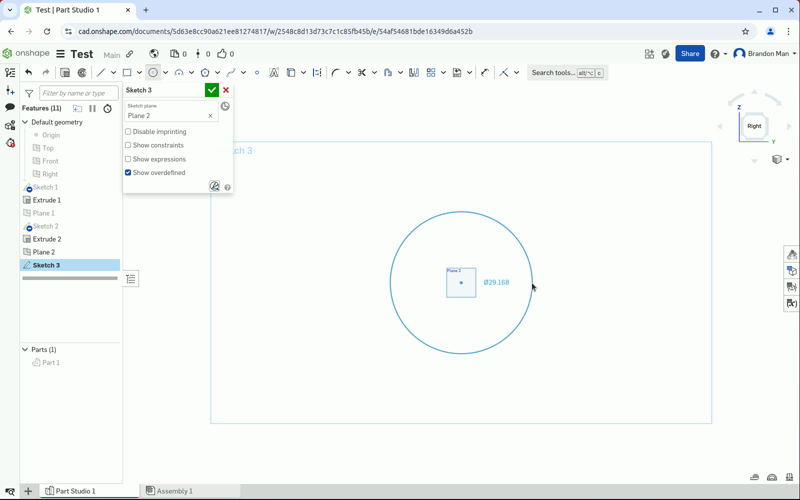
mouse_move(450, 320)
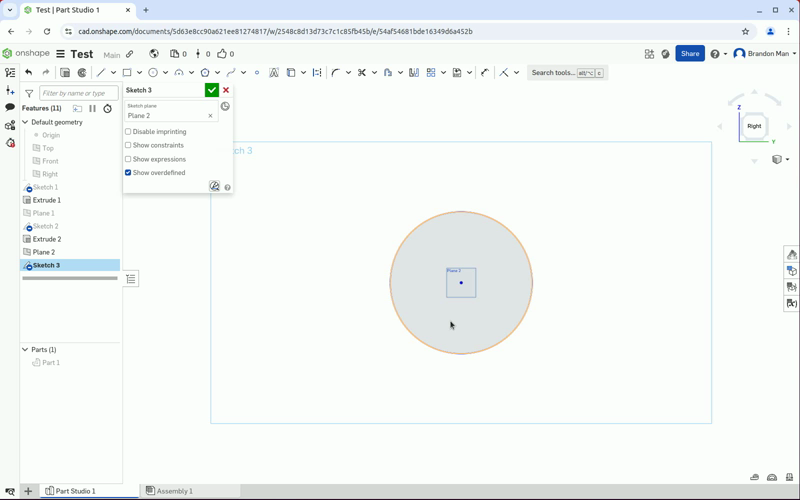
click(450, 320)
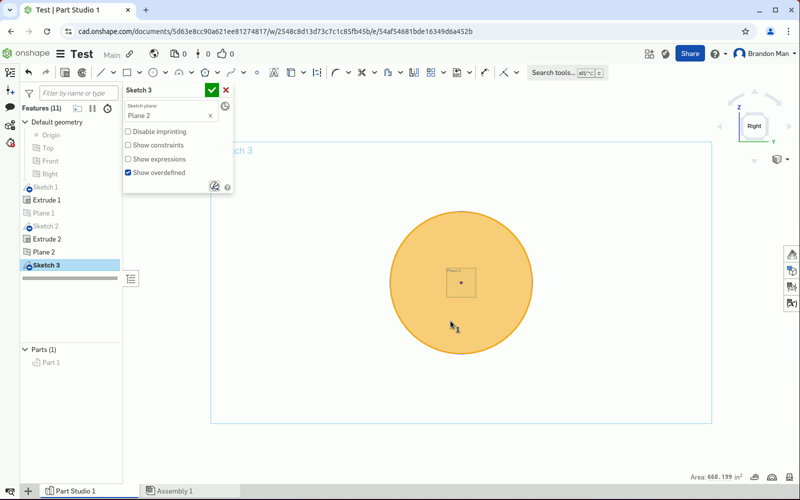
mouse_move(73, 352)
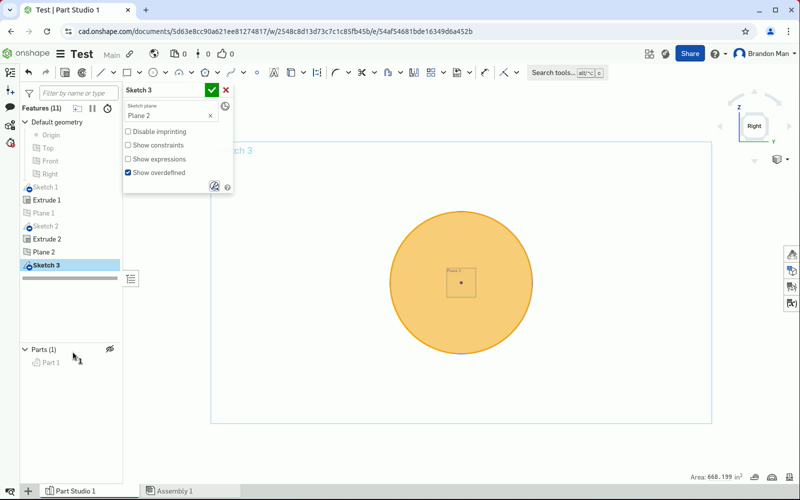
key(shift+y)
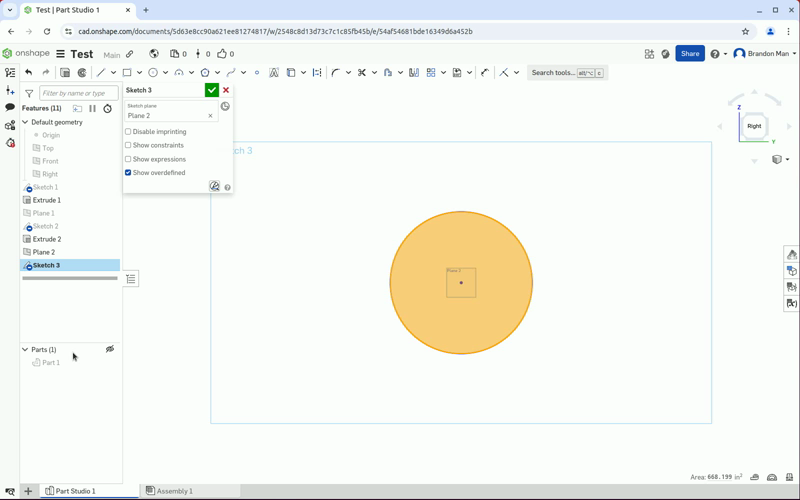
key(shift+e)
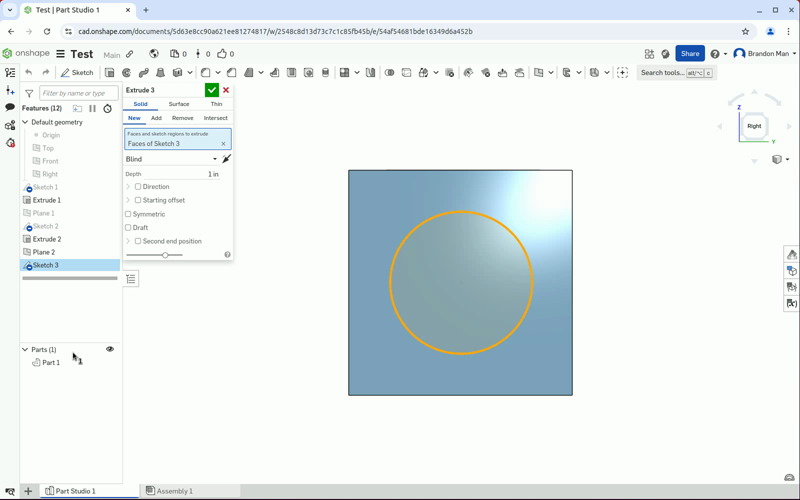
mouse_move(143, 106)
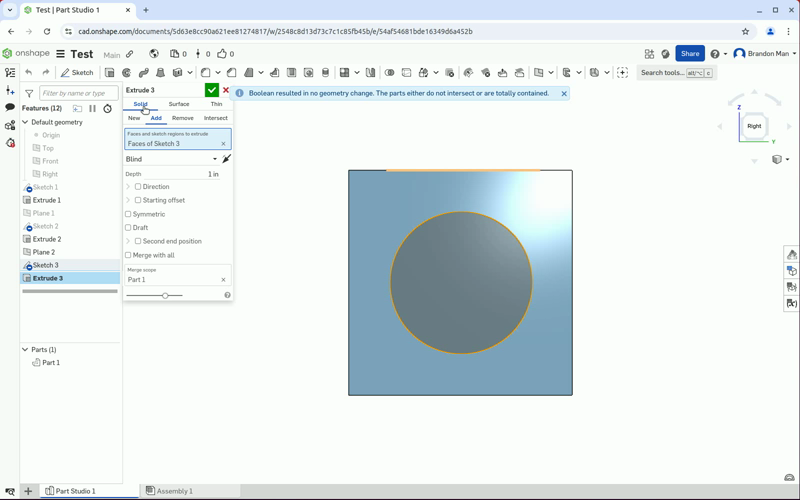
click(143, 106)
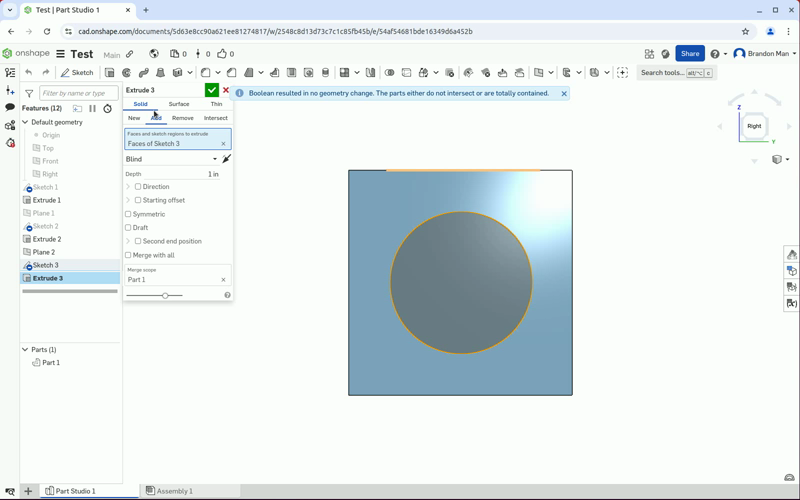
mouse_move(186, 120)
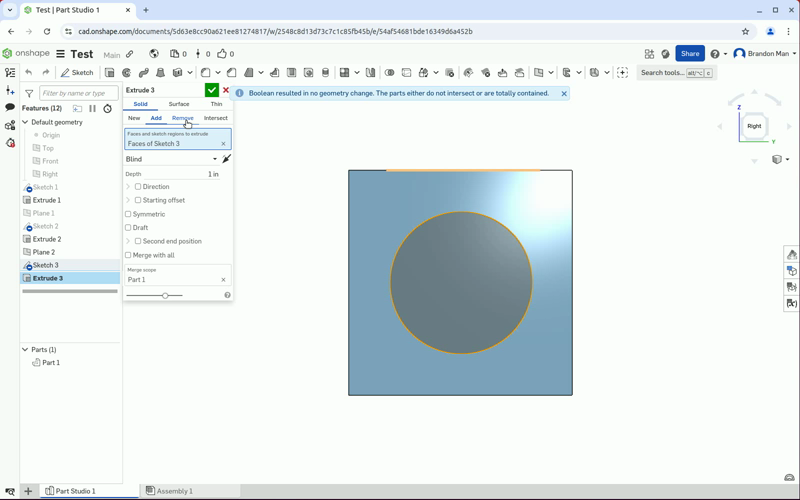
click(186, 120)
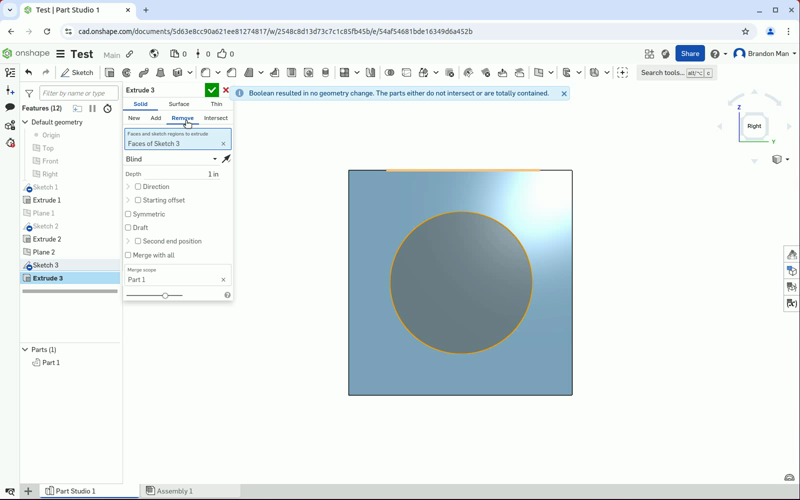
key(tab, 4)
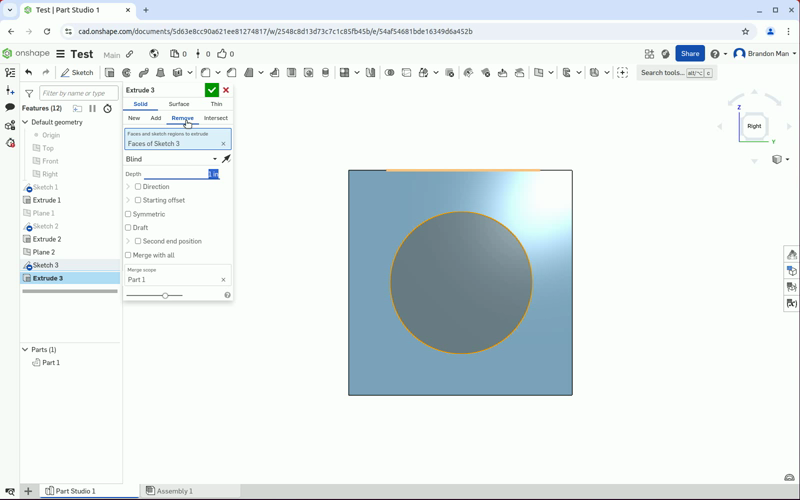
text(23.108)
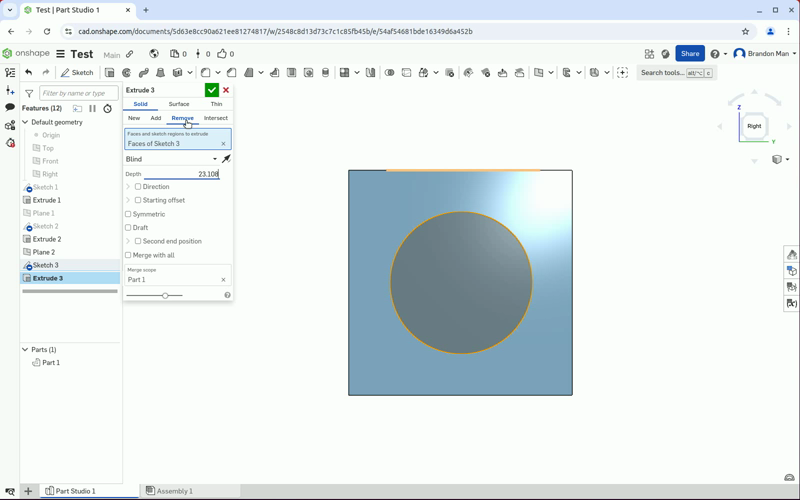
key(tab, 6)
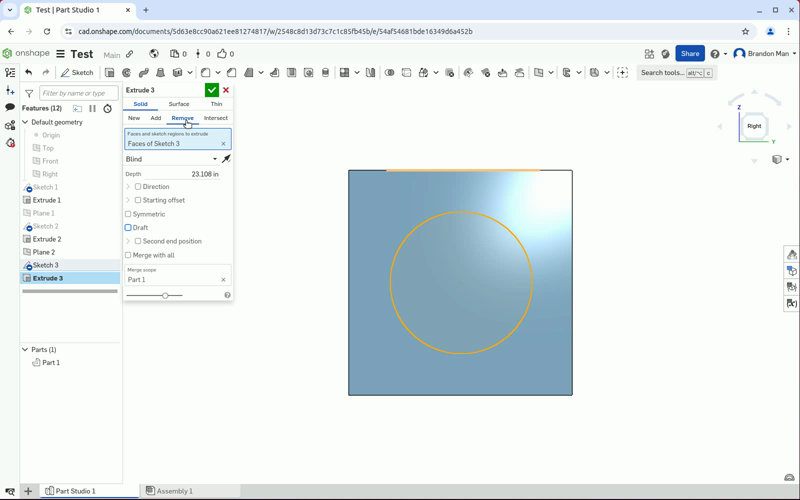
key(space)
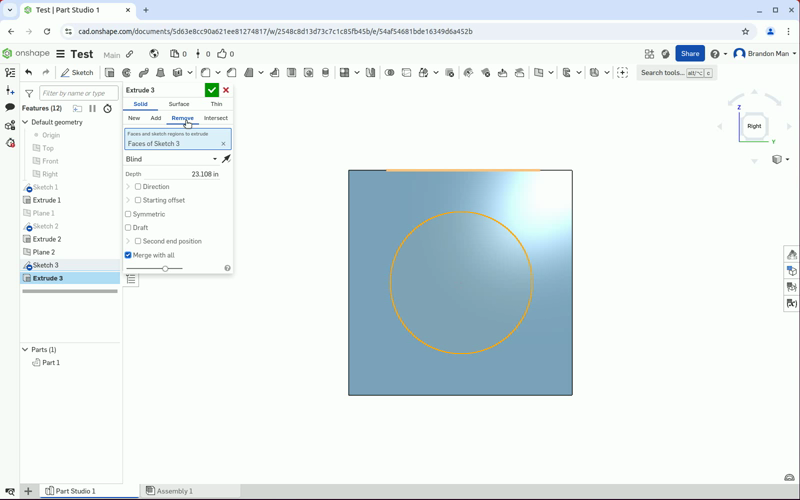
key(enter)
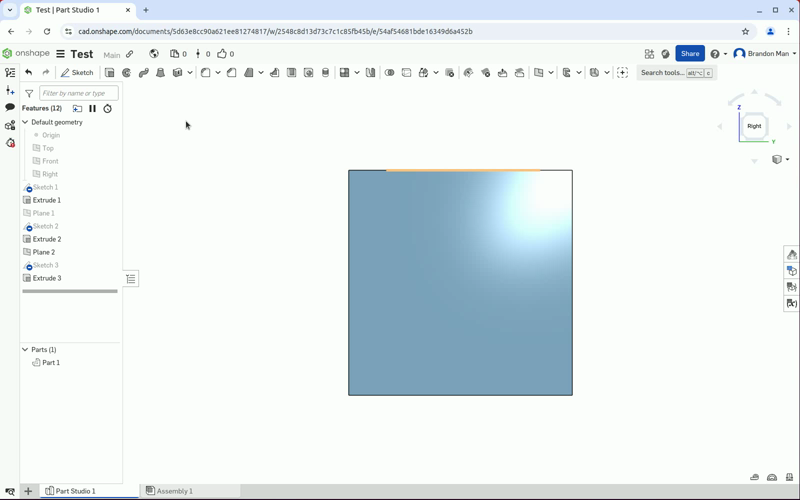
key(shift+h)
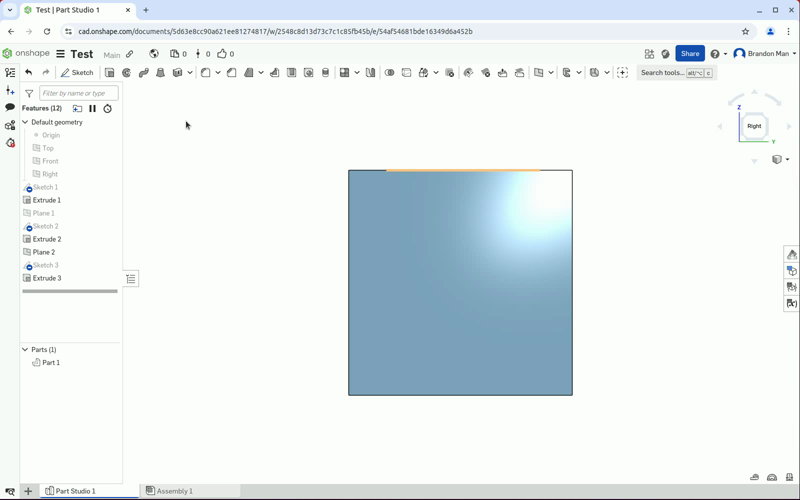
key(shift+h)
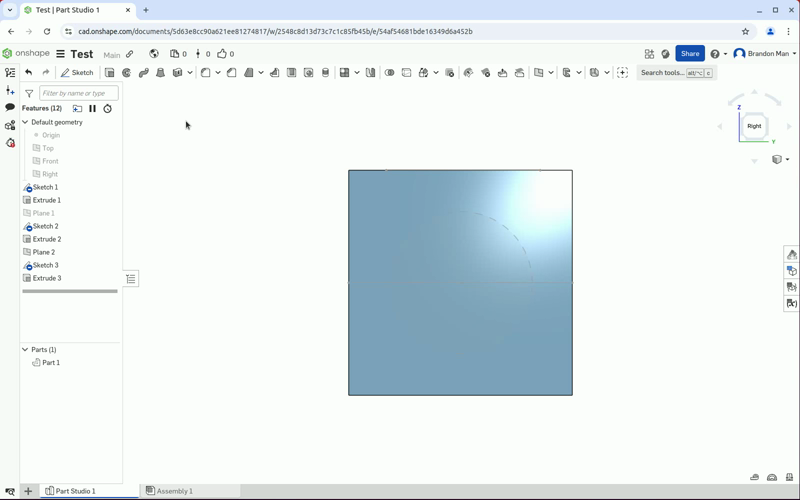
key(shift+7)
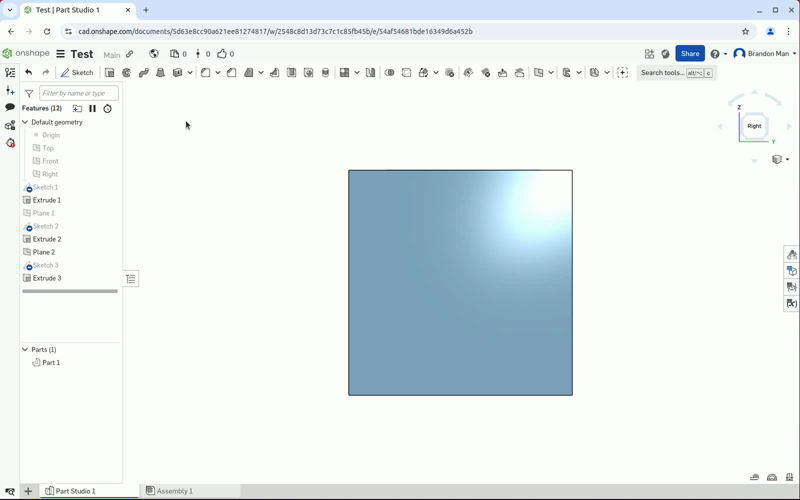
key(right, 2)
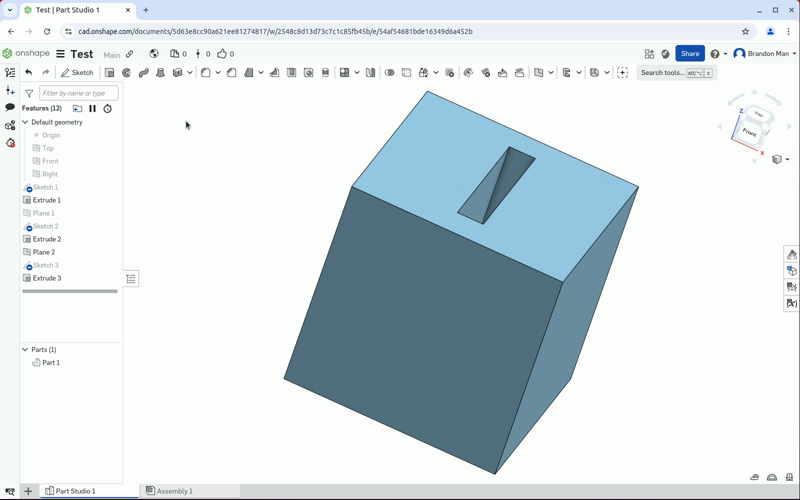
key(down, 2)
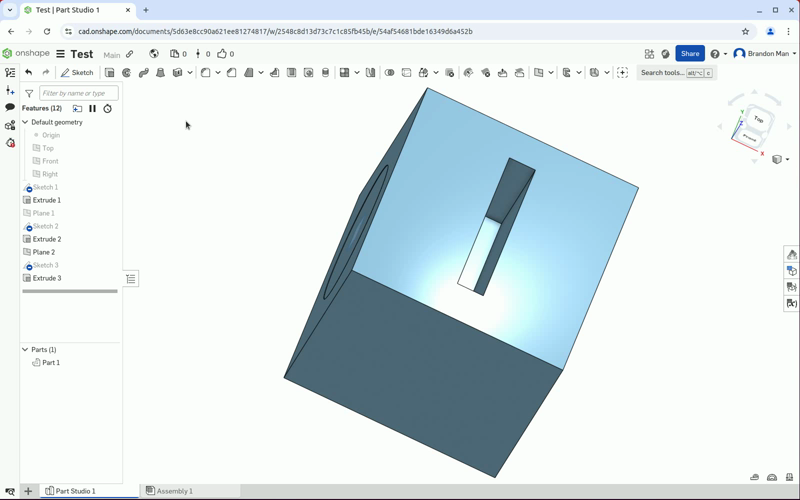
key(up, 2)
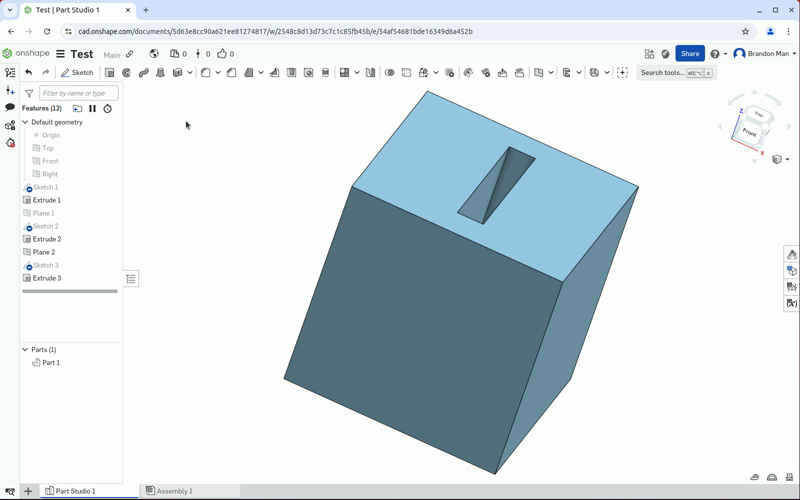
key(left, 2)
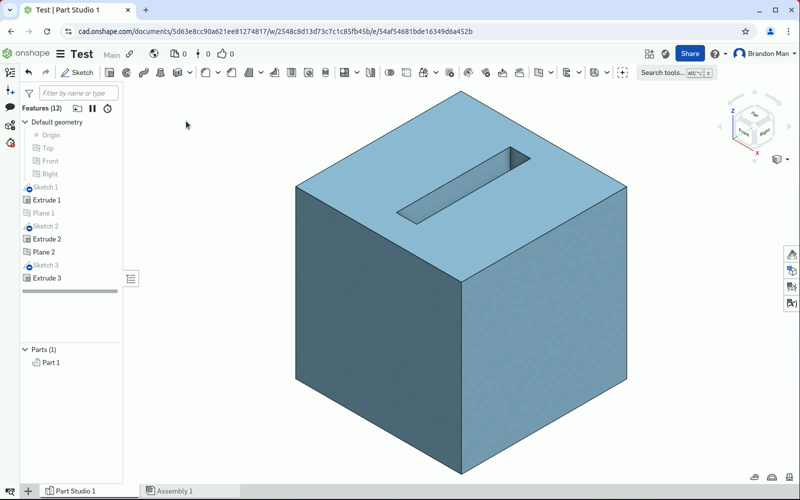
mouse_move(73, 189)
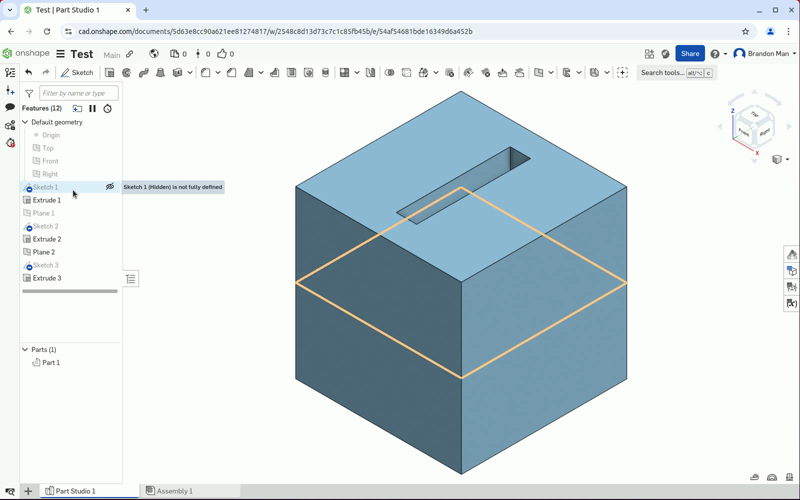
click(73, 189)